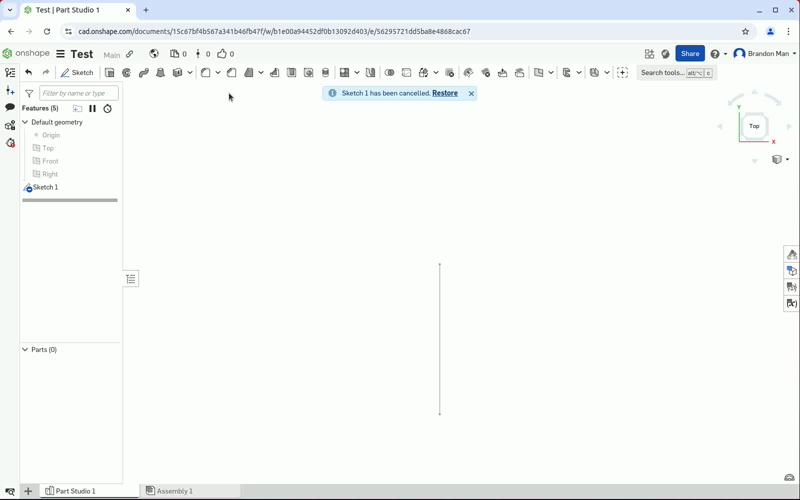
key(shift+h)
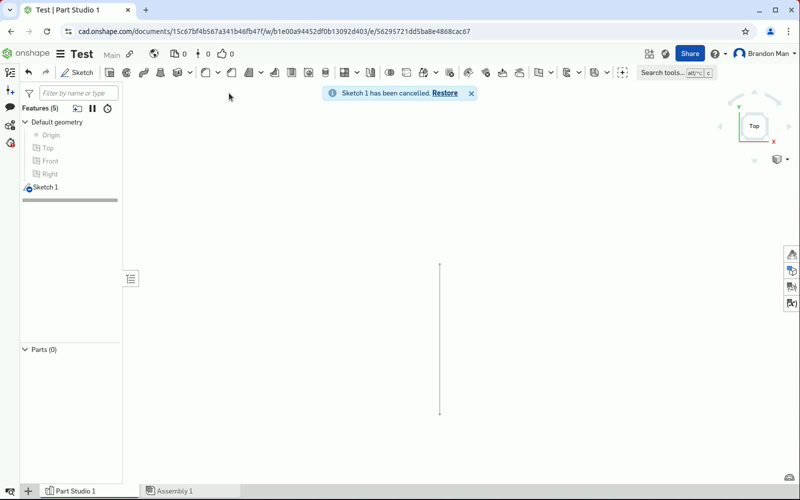
key(shift+s)
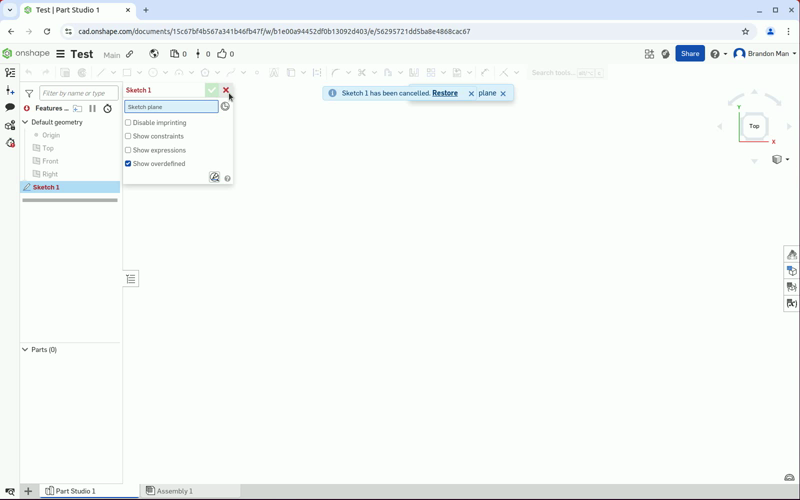
mouse_move(73, 150)
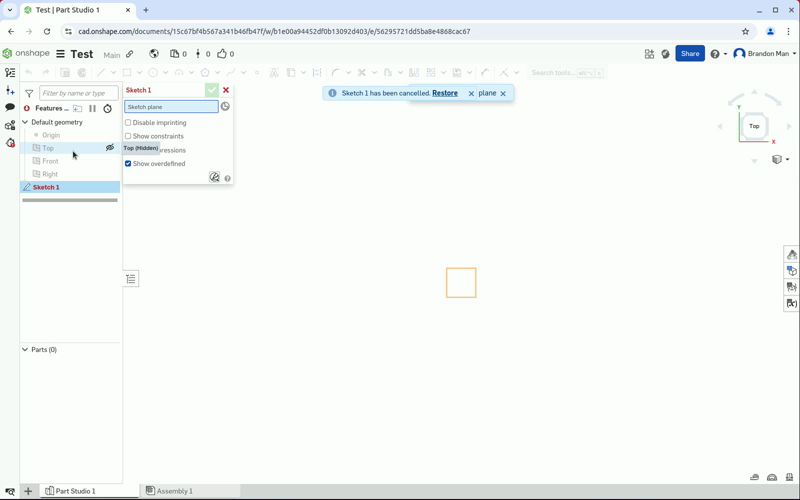
click(73, 150)
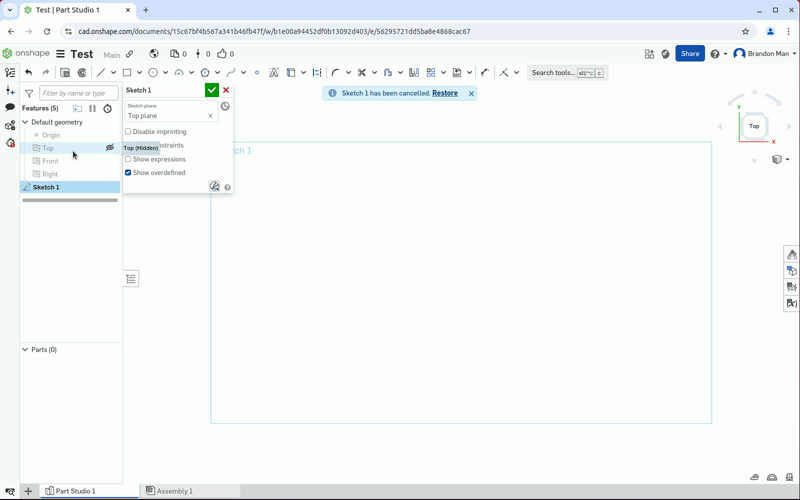
mouse_move(73, 352)
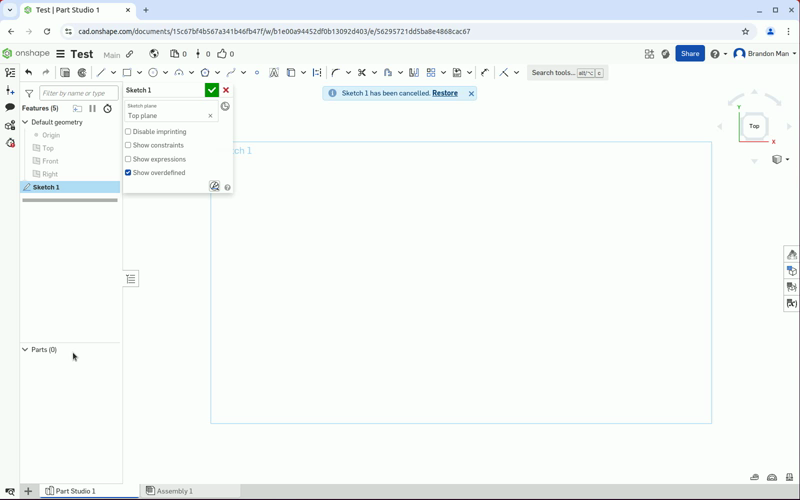
key(y)
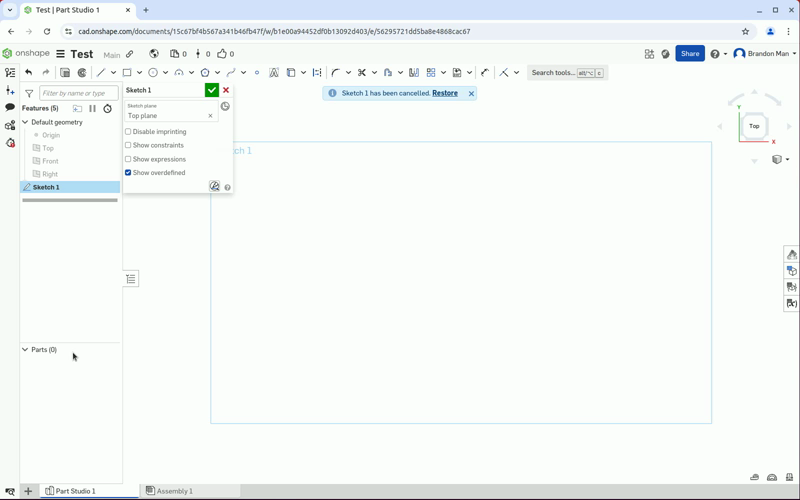
key(c)
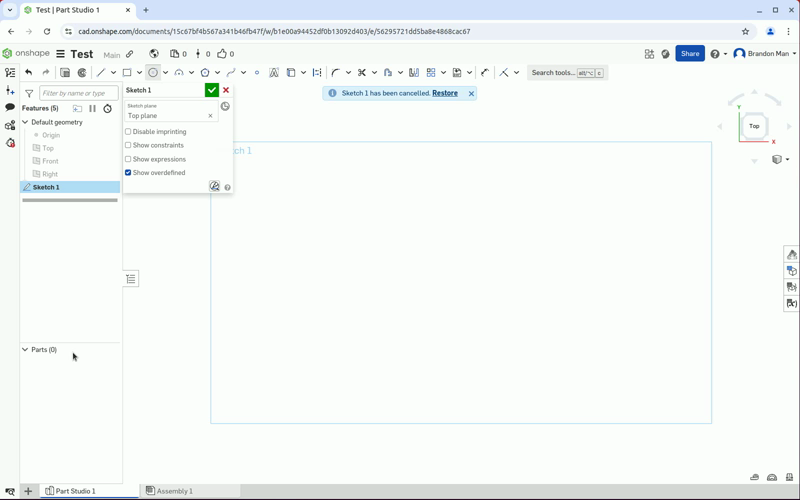
key_down(shift)
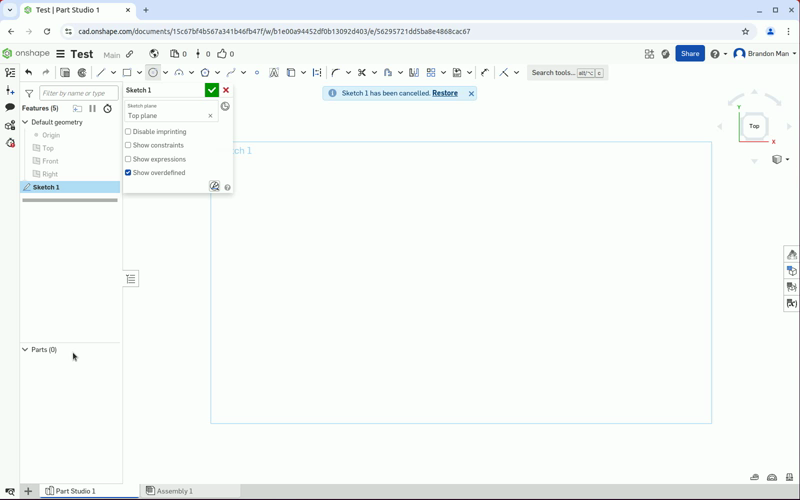
mouse_move(461, 282)
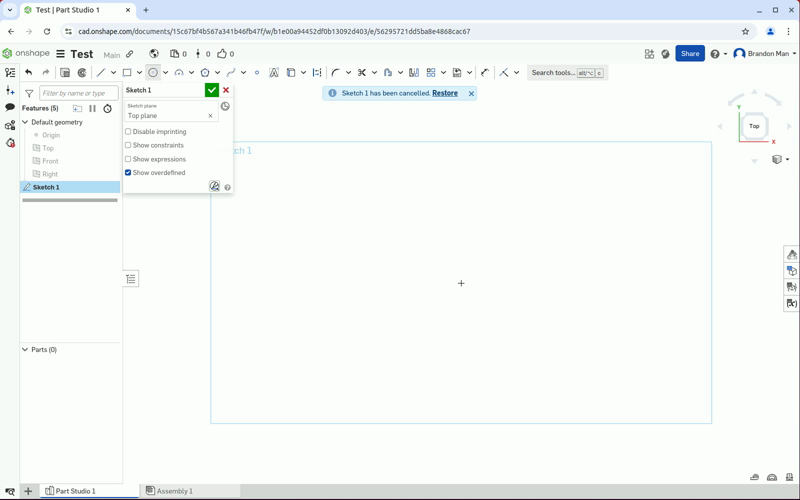
click(461, 282)
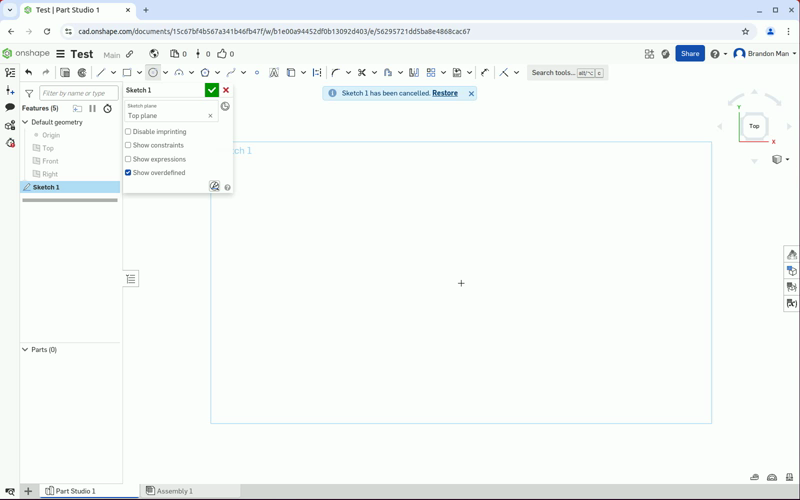
key_up(shift)
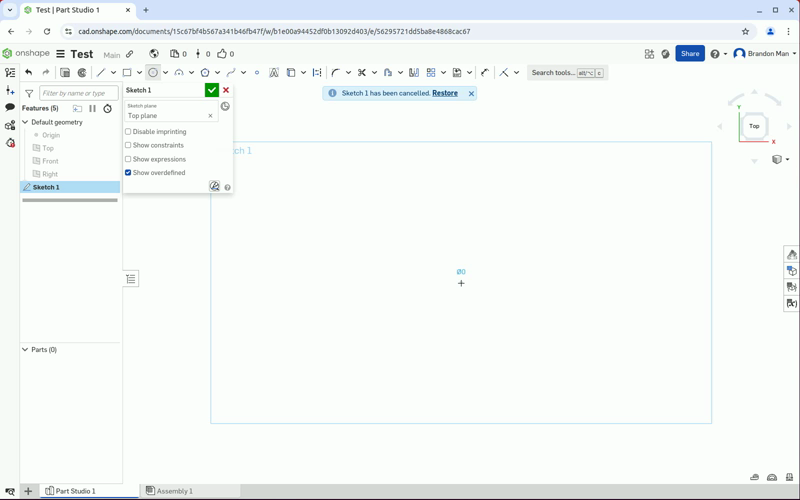
mouse_move(574, 282)
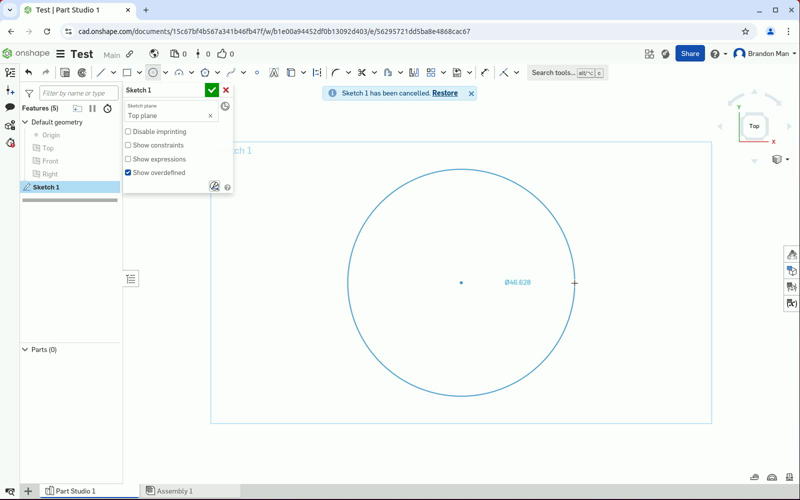
click(574, 282)
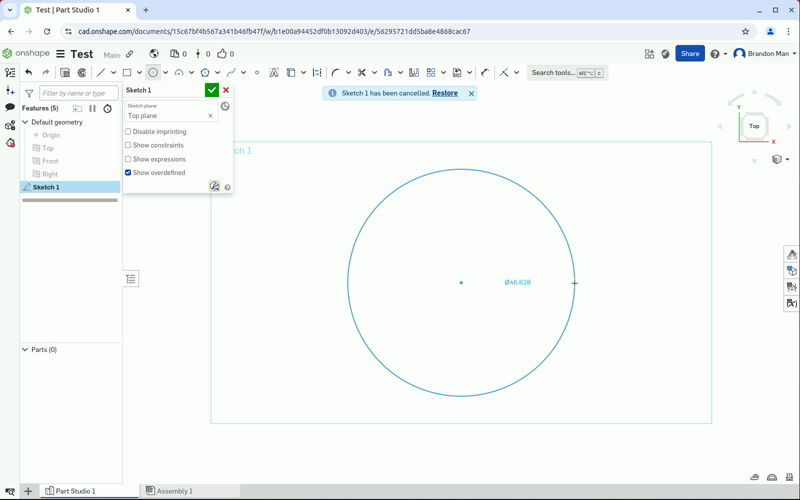
key(esc)
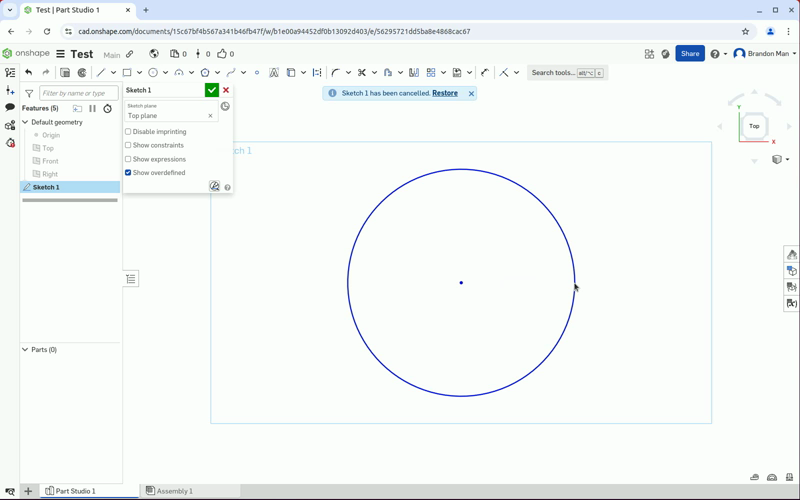
mouse_move(471, 279)
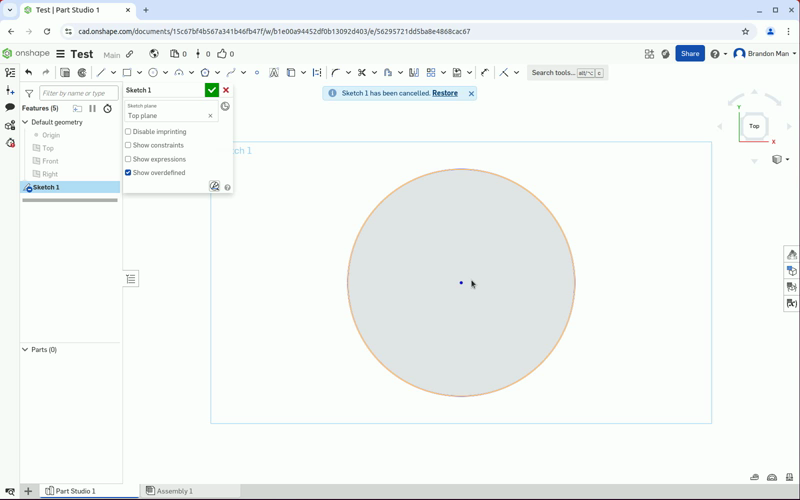
click(471, 279)
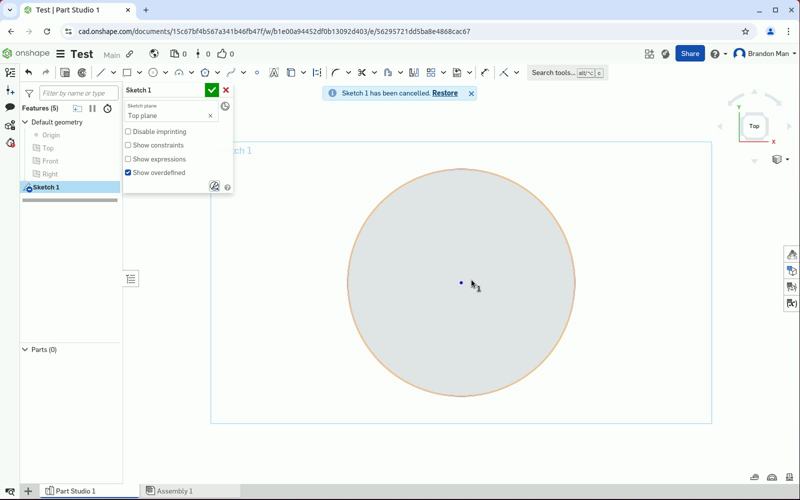
mouse_move(73, 352)
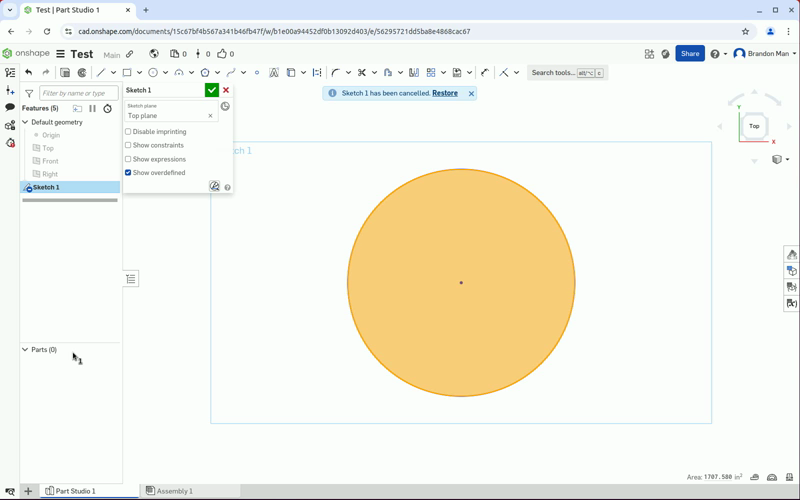
key(shift+y)
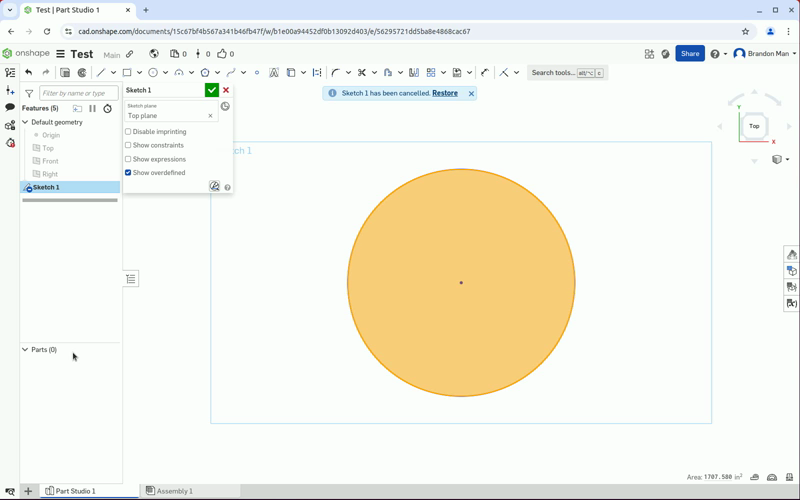
key(shift+e)
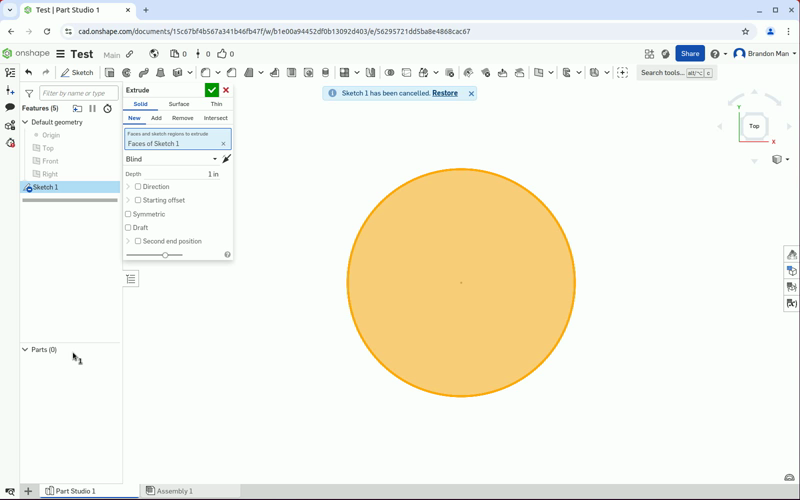
mouse_move(143, 106)
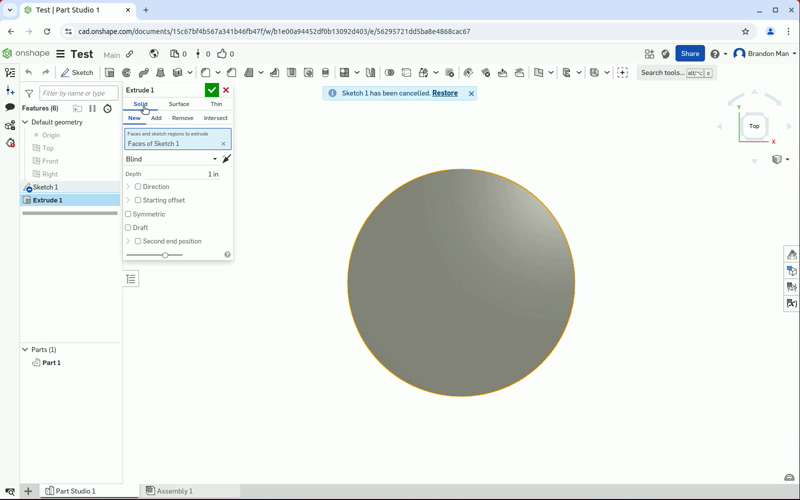
click(143, 106)
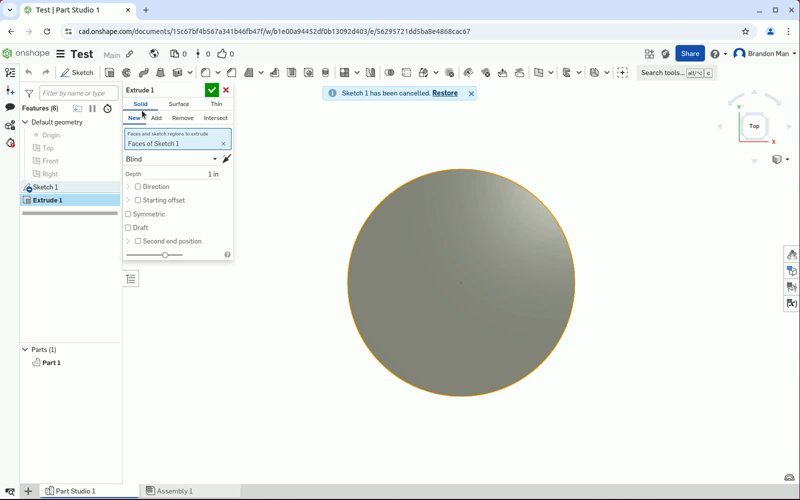
mouse_move(137, 120)
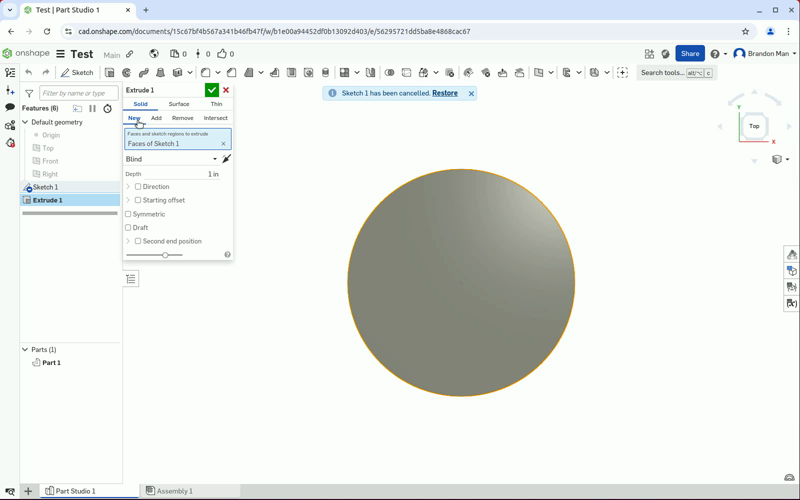
click(137, 120)
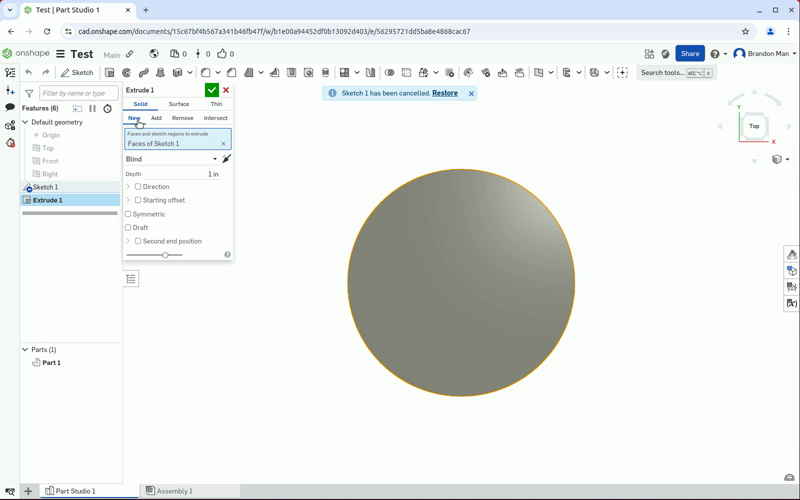
key(tab, 4)
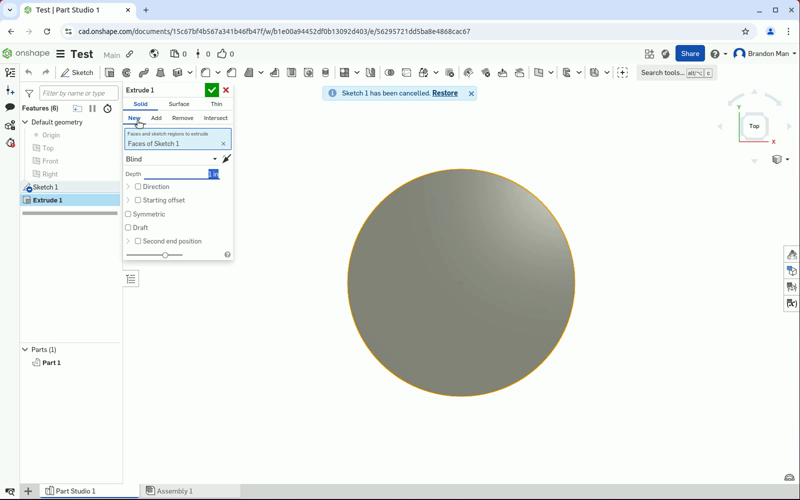
text(10.11)
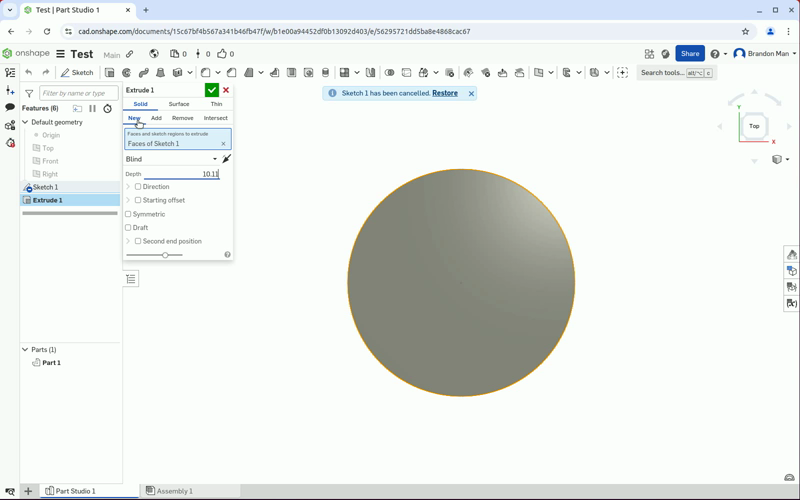
key(enter)
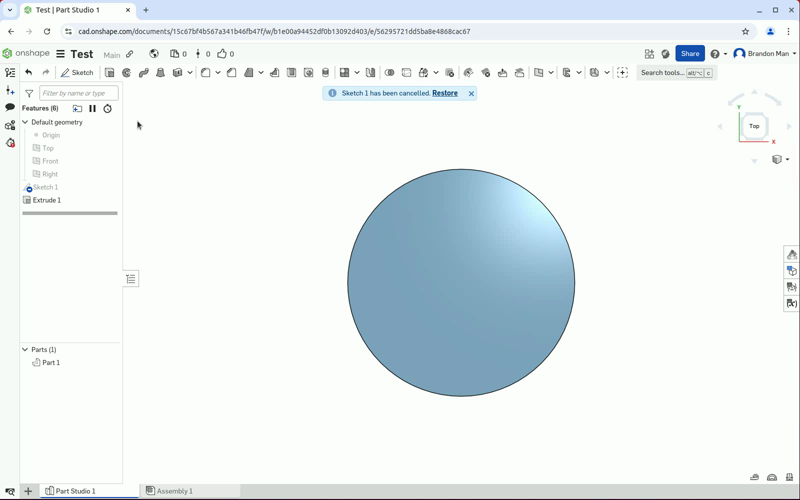
key(shift+h)
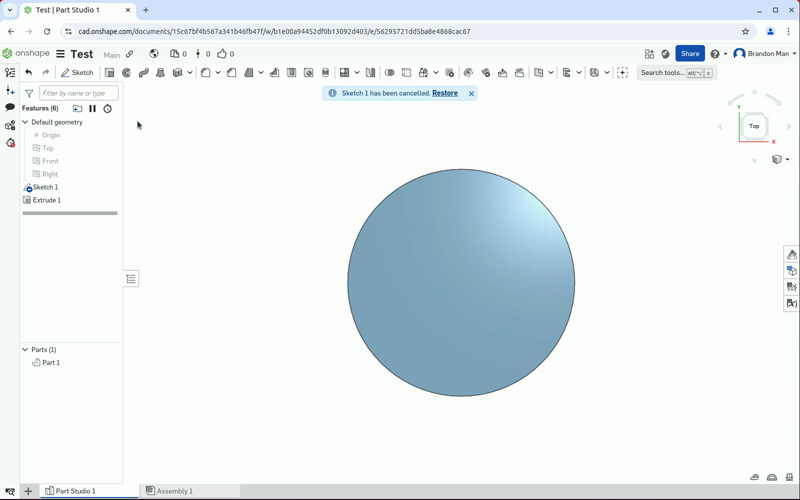
key(shift+h)
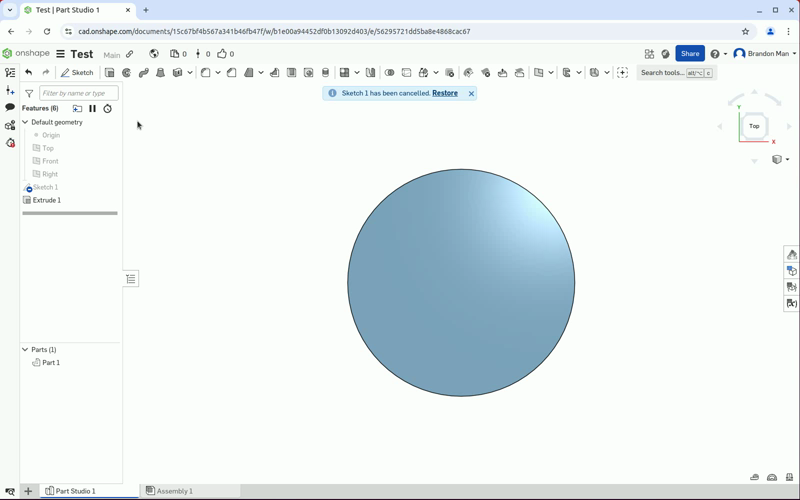
mouse_move(73, 189)
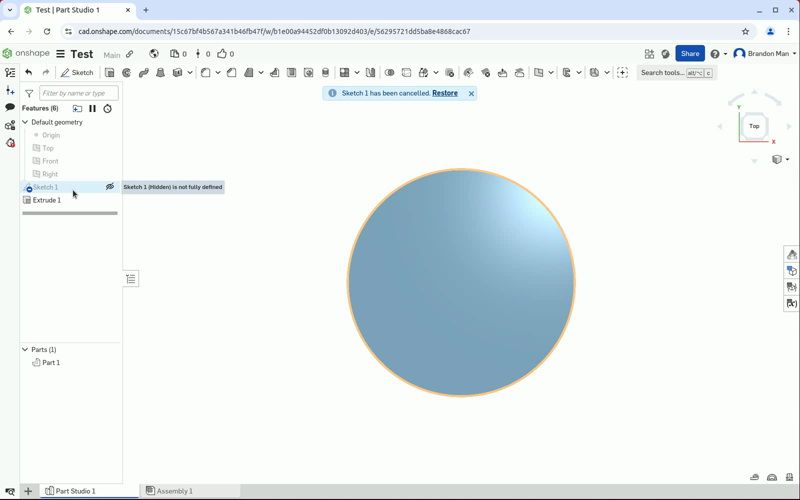
click(73, 189)
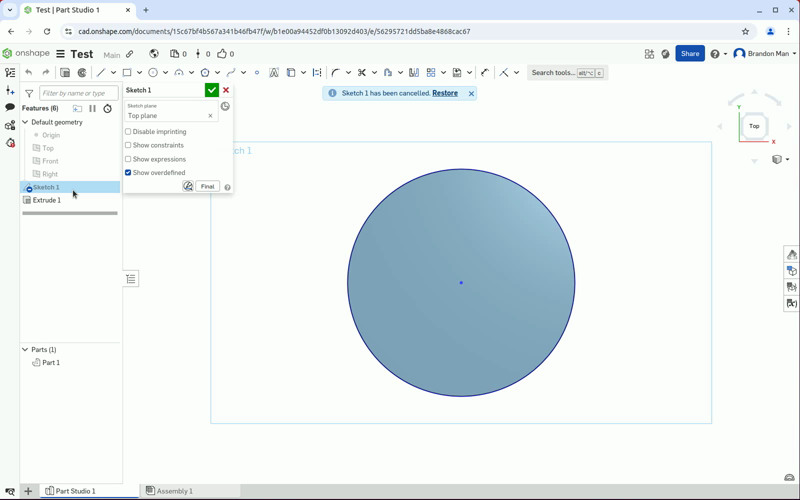
mouse_move(229, 92)
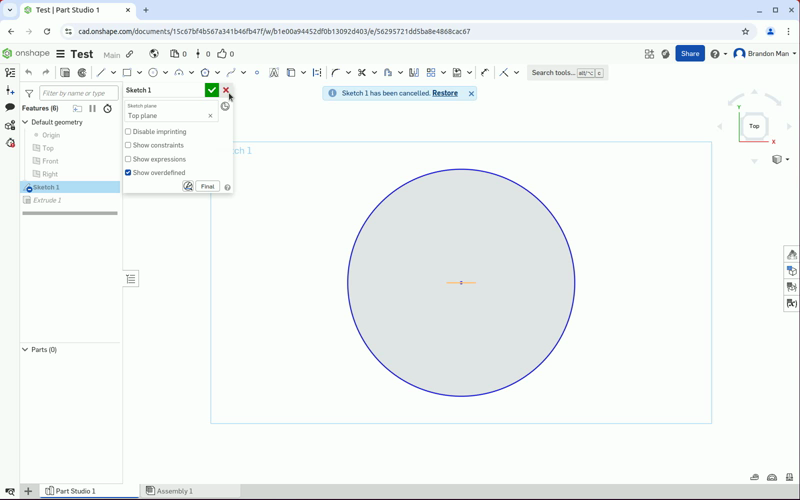
click(229, 92)
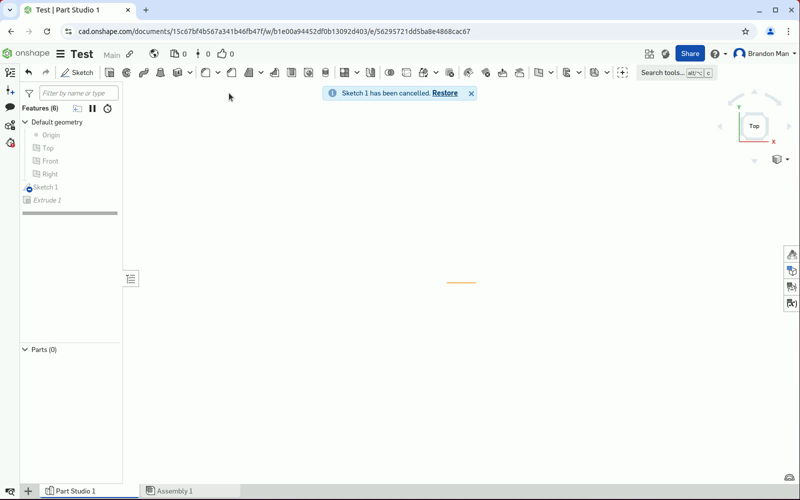
mouse_move(541, 75)
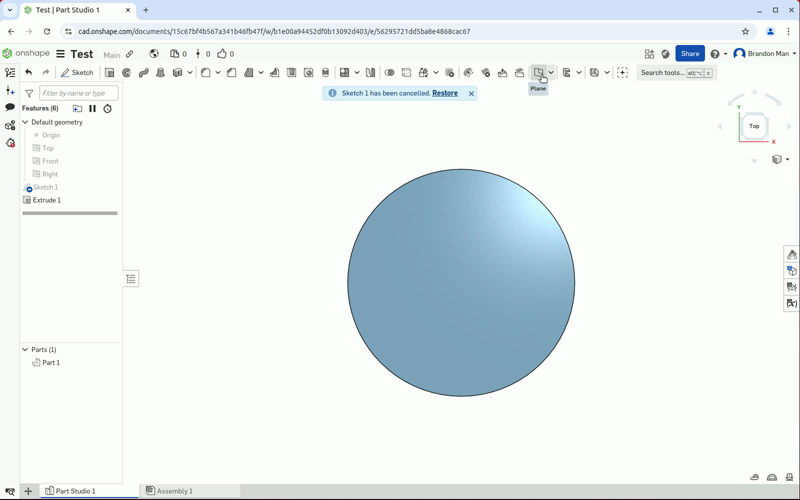
click(541, 75)
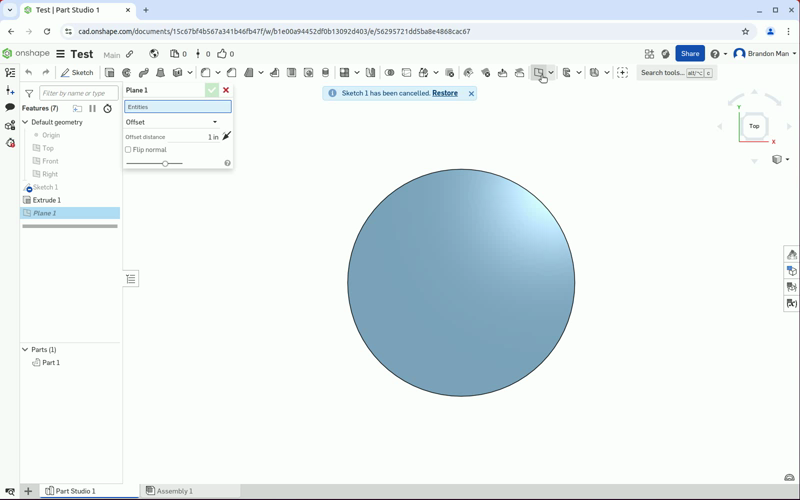
mouse_move(73, 150)
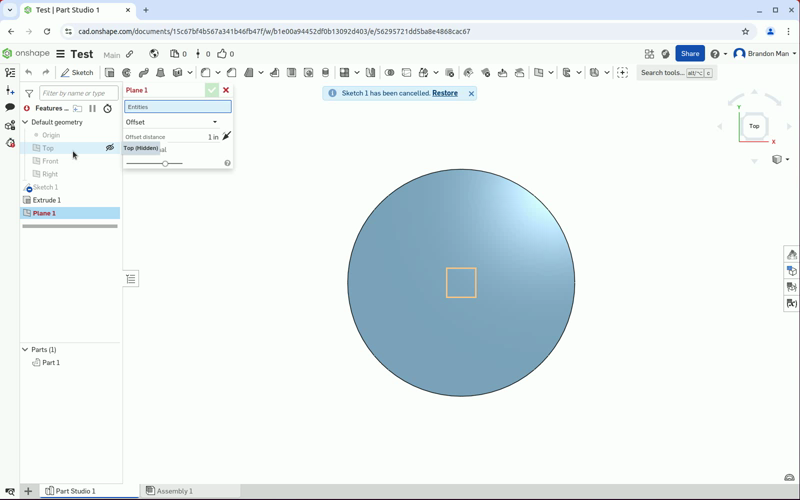
click(73, 150)
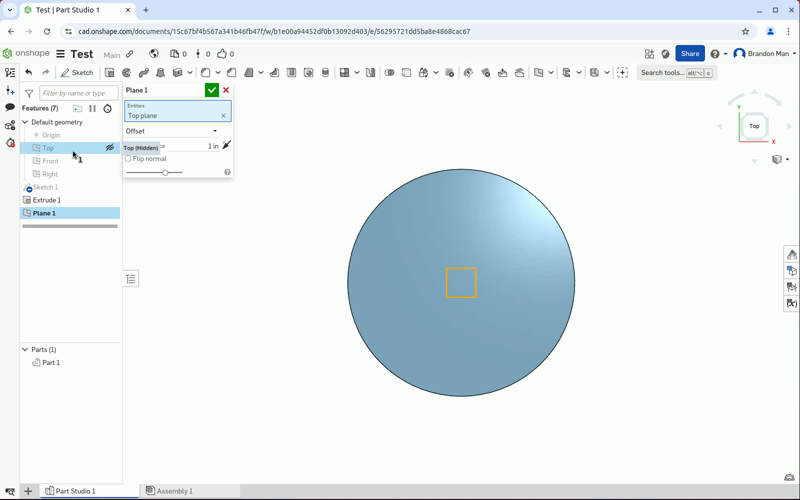
key(tab, 2)
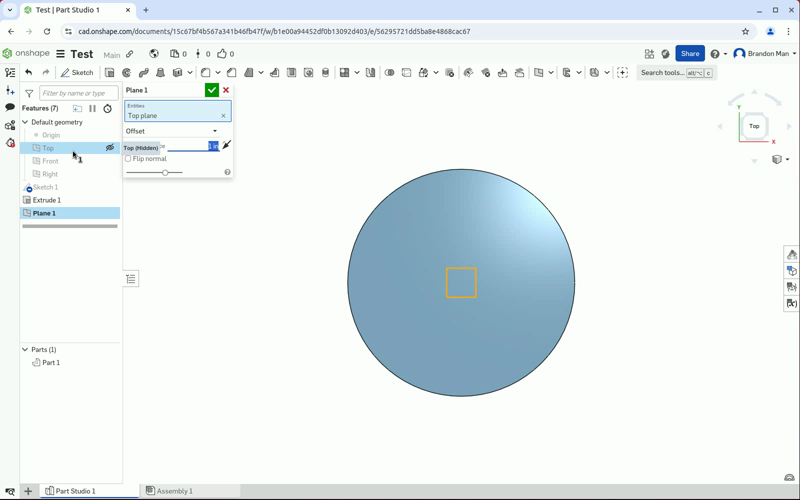
text(10.106)
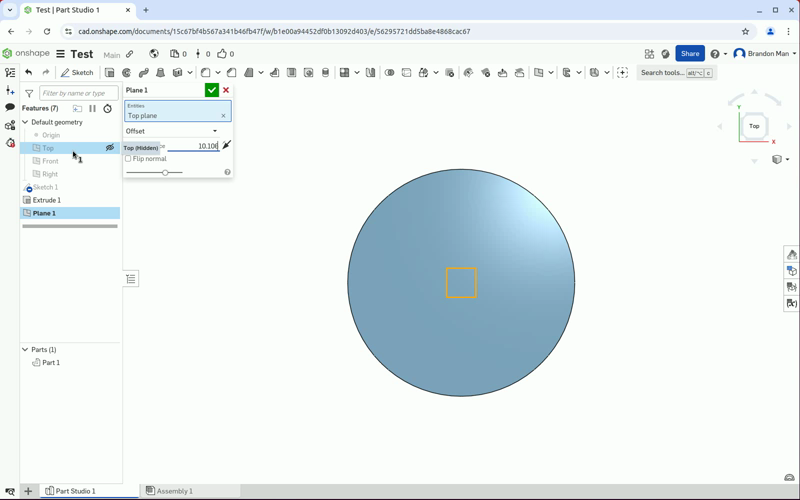
key(enter, 2)
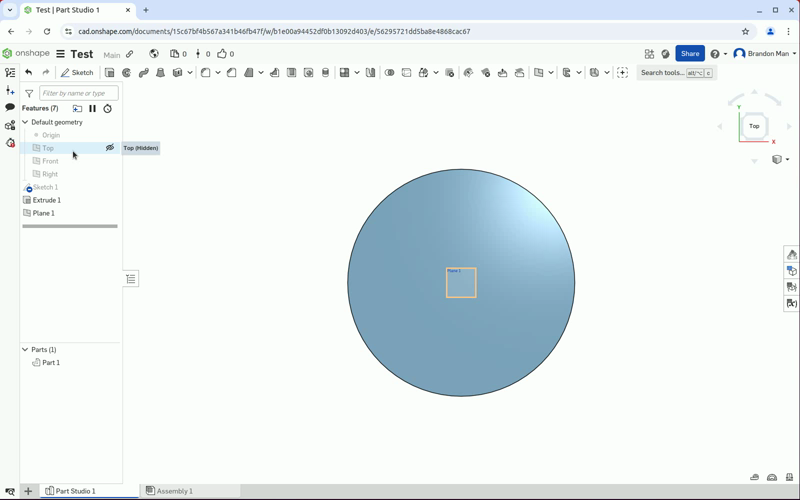
key(shift+s)
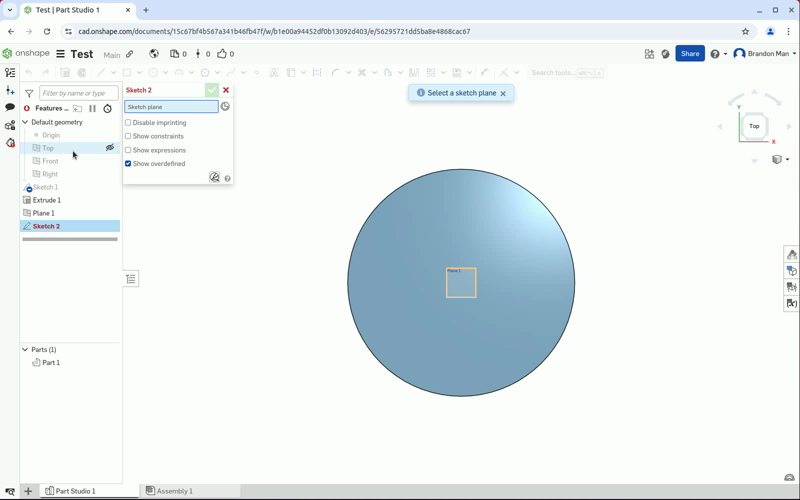
mouse_move(73, 215)
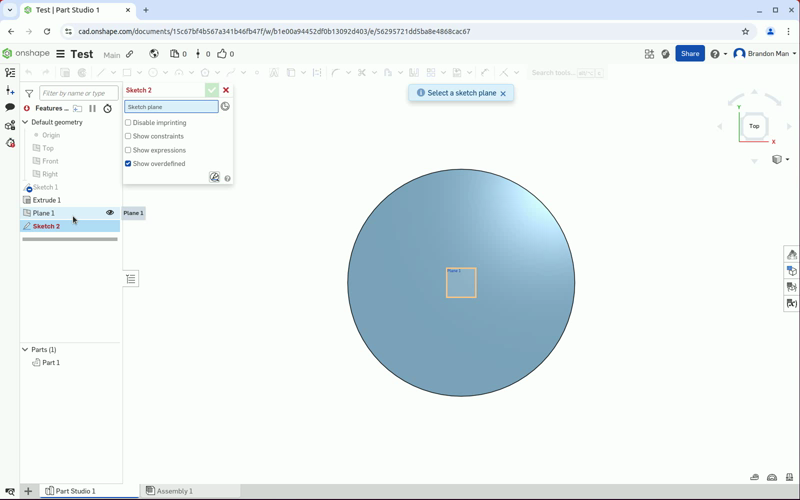
click(73, 215)
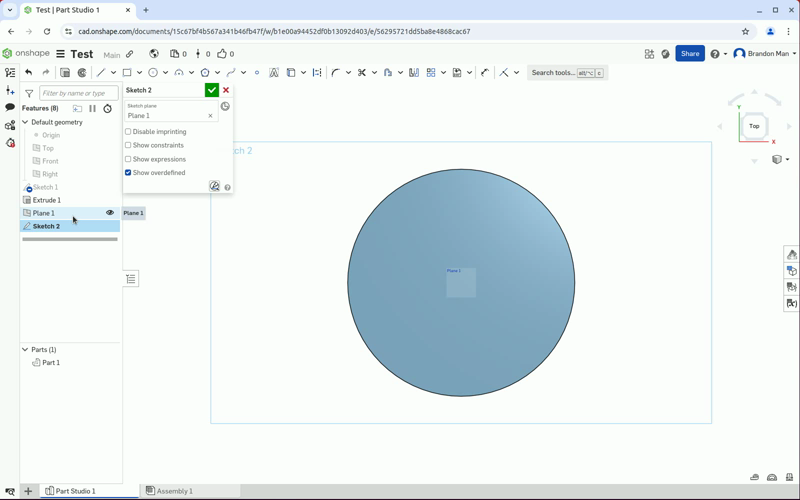
mouse_move(73, 352)
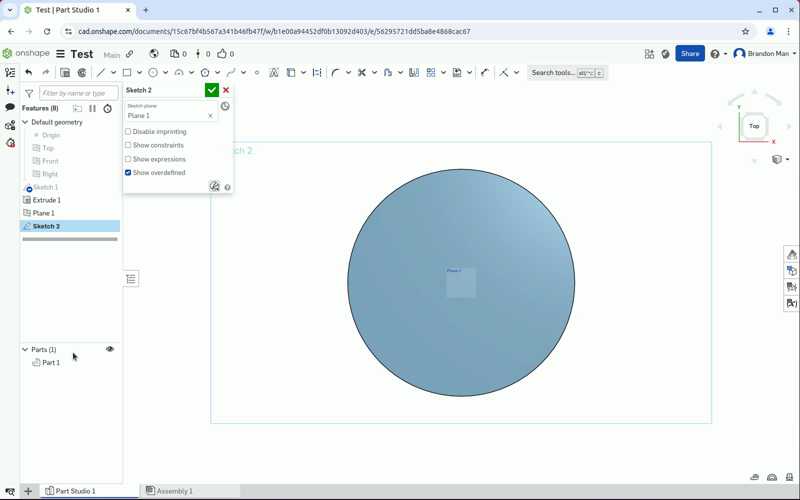
key(y)
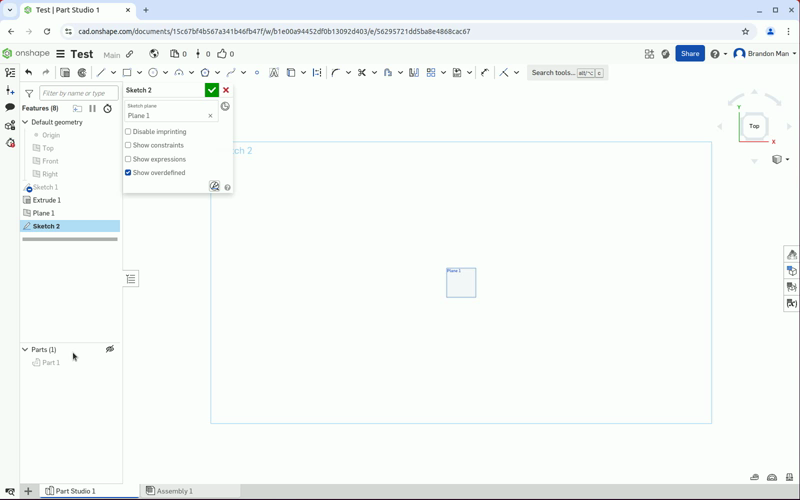
key(c)
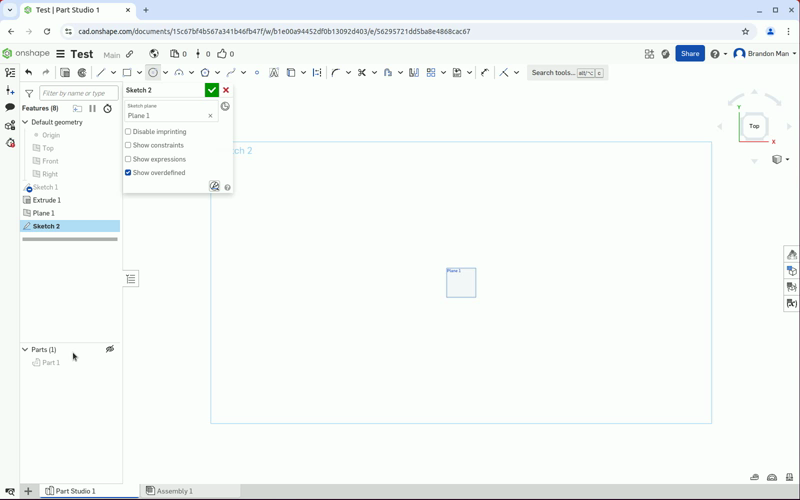
key_down(shift)
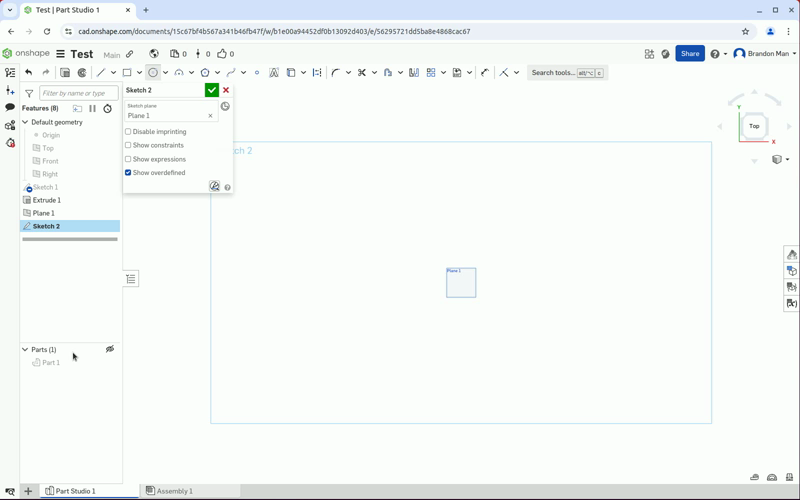
mouse_move(461, 282)
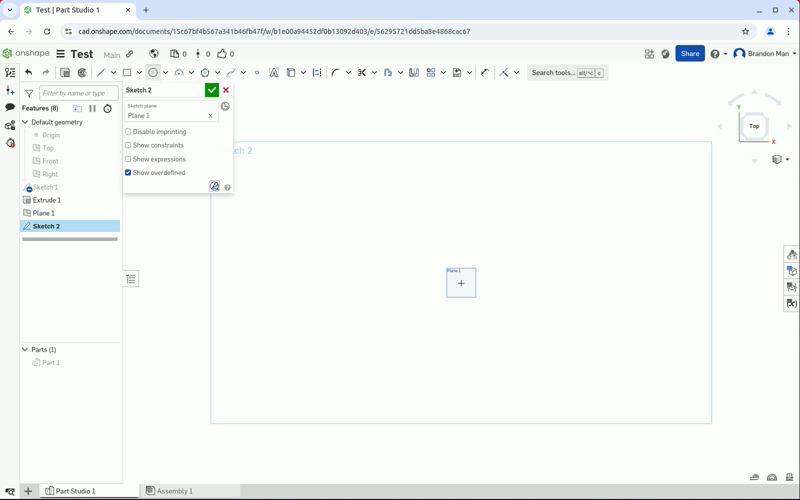
click(461, 282)
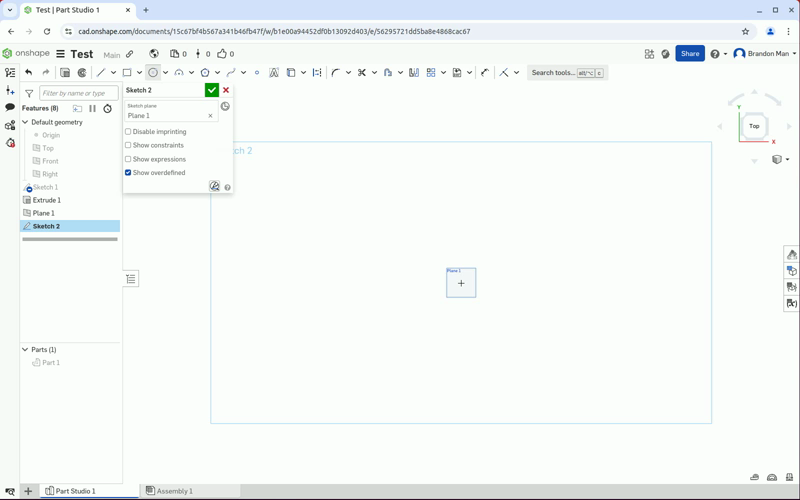
key_up(shift)
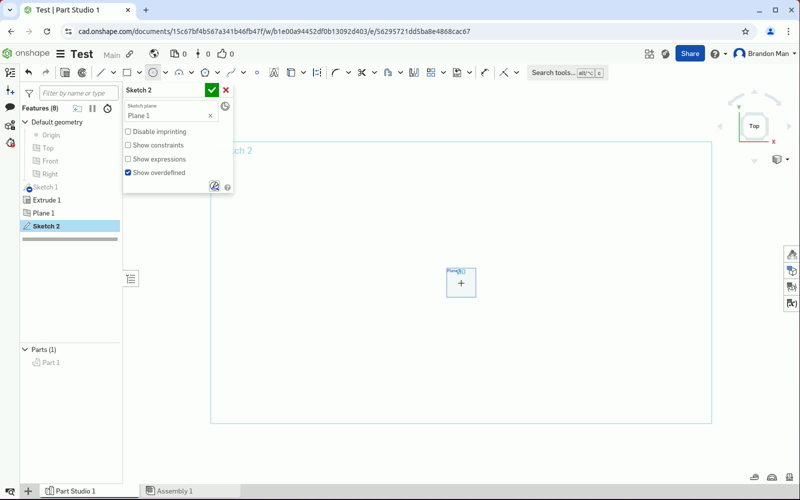
mouse_move(567, 282)
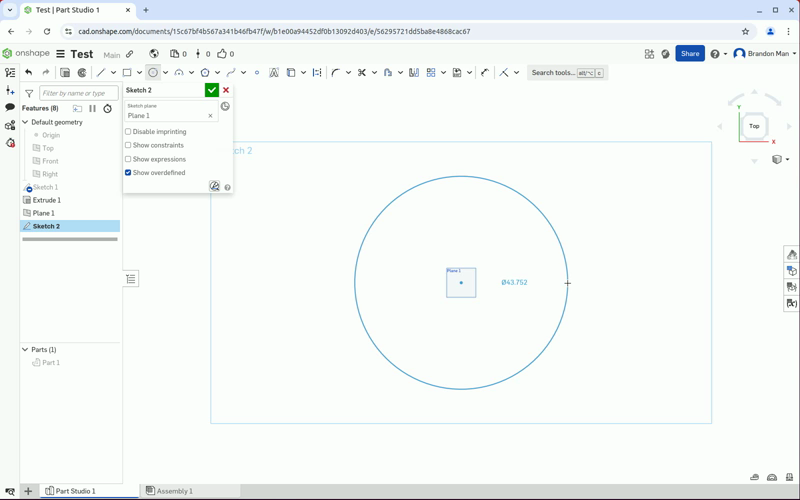
click(567, 282)
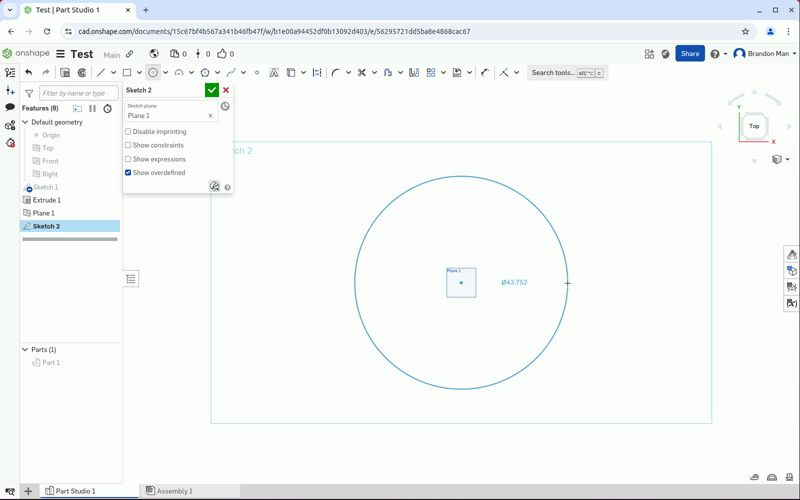
key(esc)
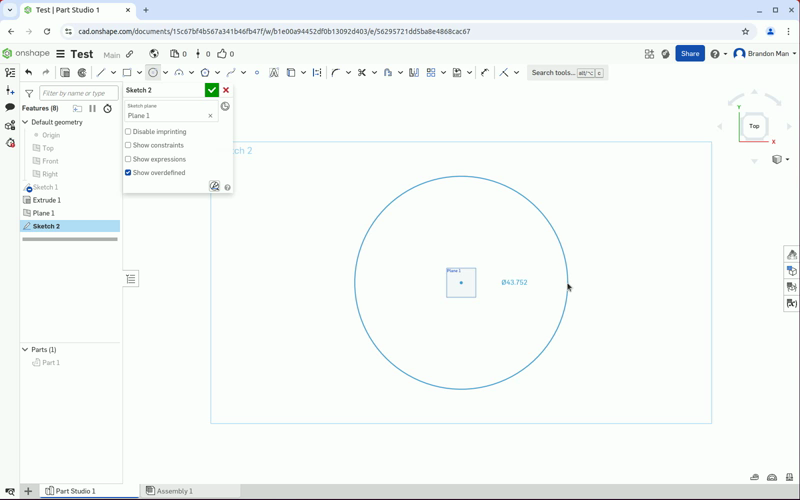
key(c)
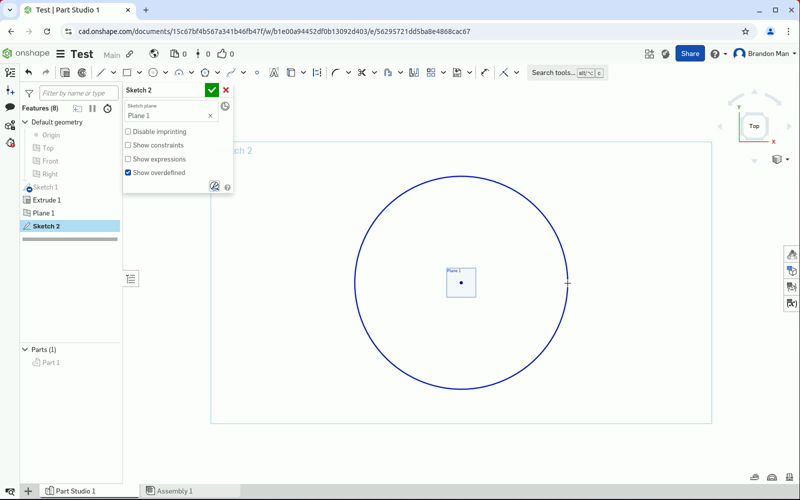
key_down(shift)
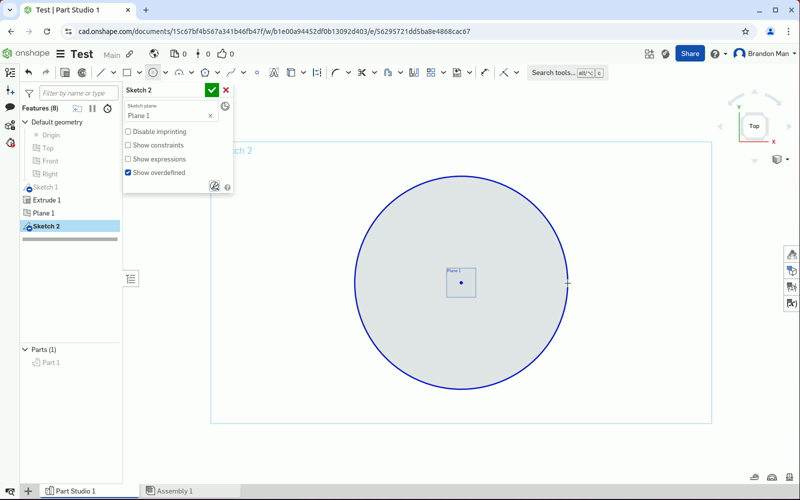
mouse_move(461, 282)
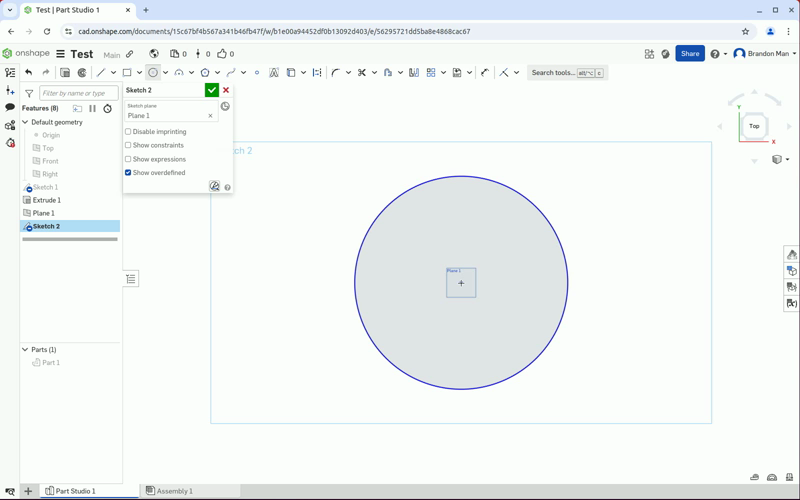
click(461, 282)
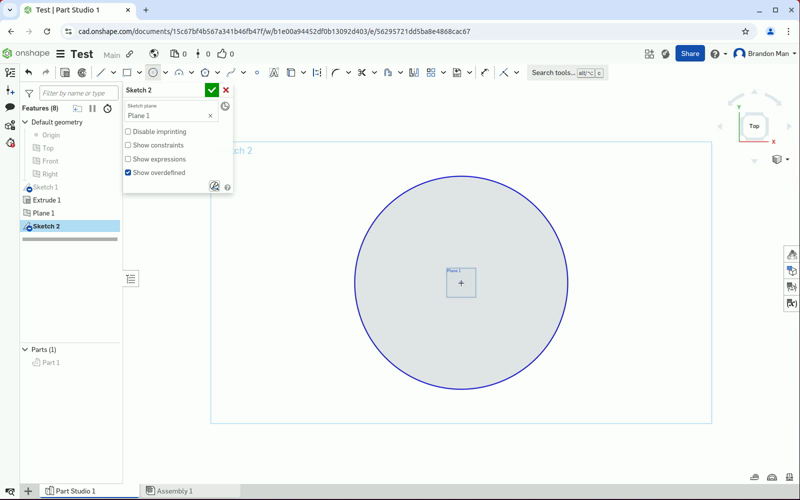
key_up(shift)
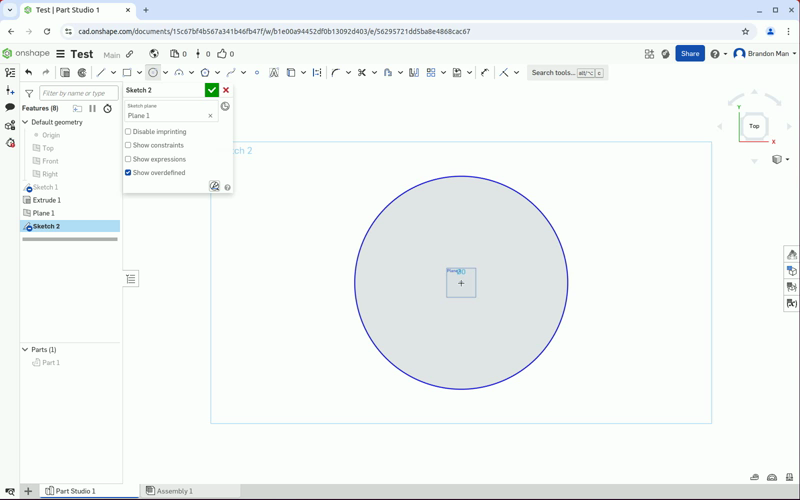
mouse_move(474, 282)
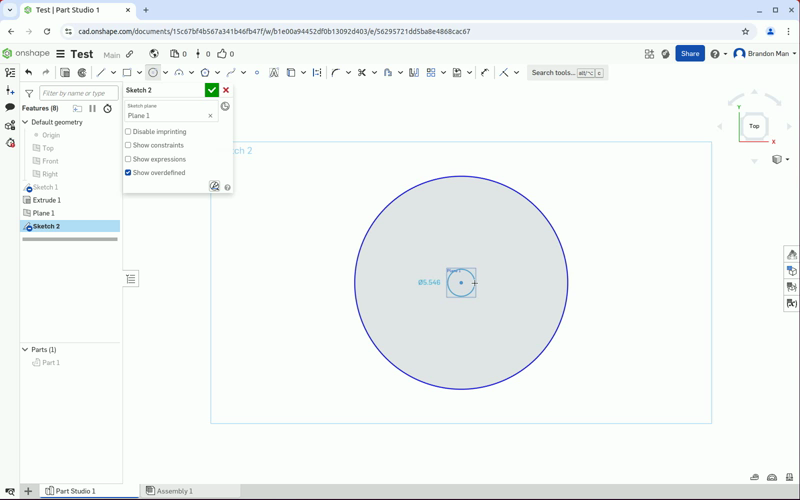
click(474, 282)
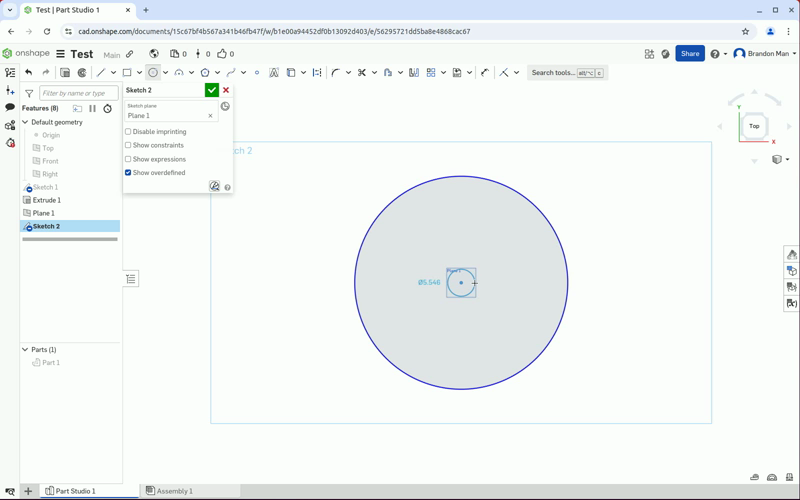
key(esc)
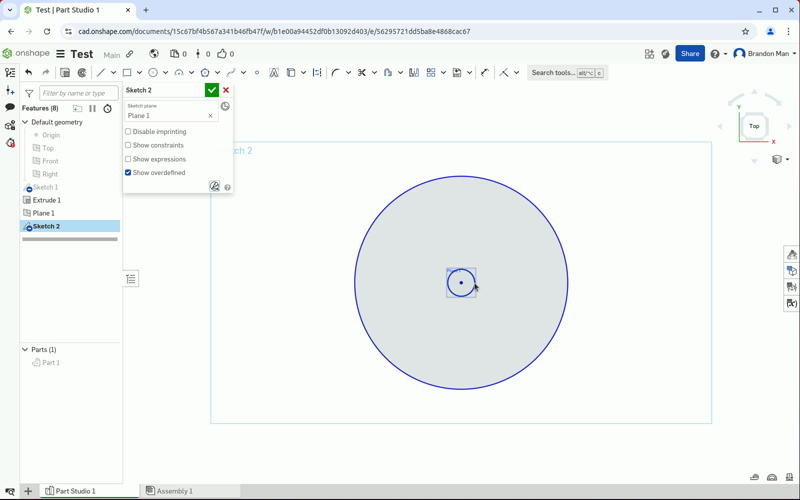
mouse_move(448, 327)
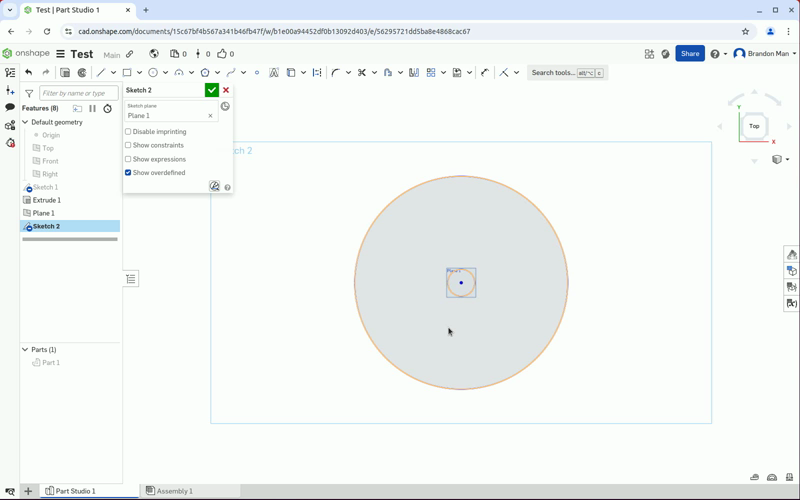
click(448, 327)
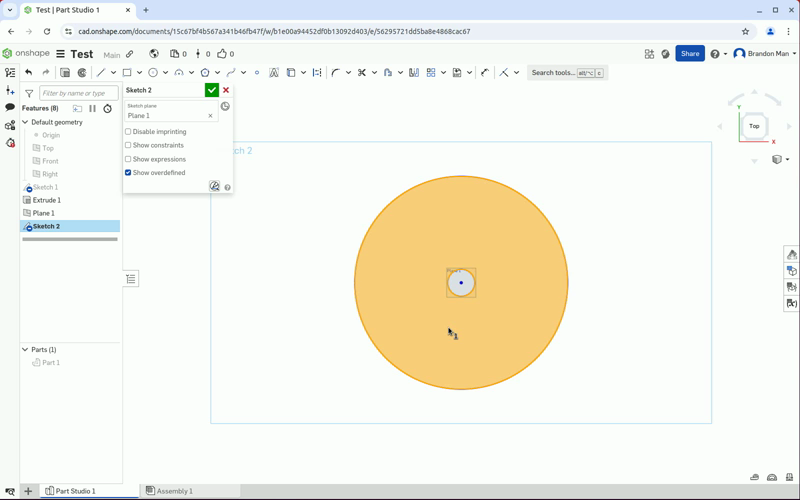
mouse_move(73, 352)
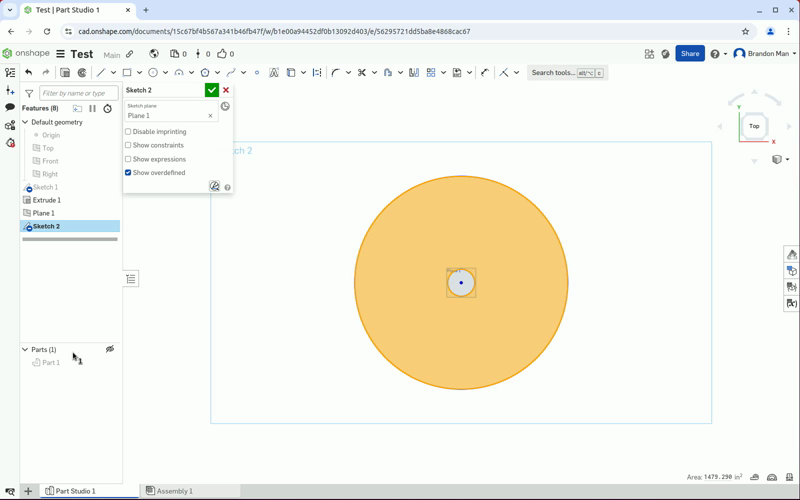
key(shift+y)
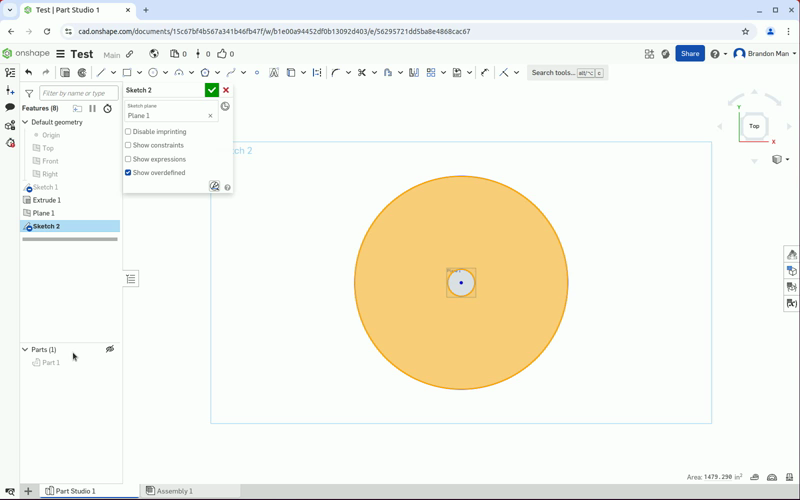
key(shift+e)
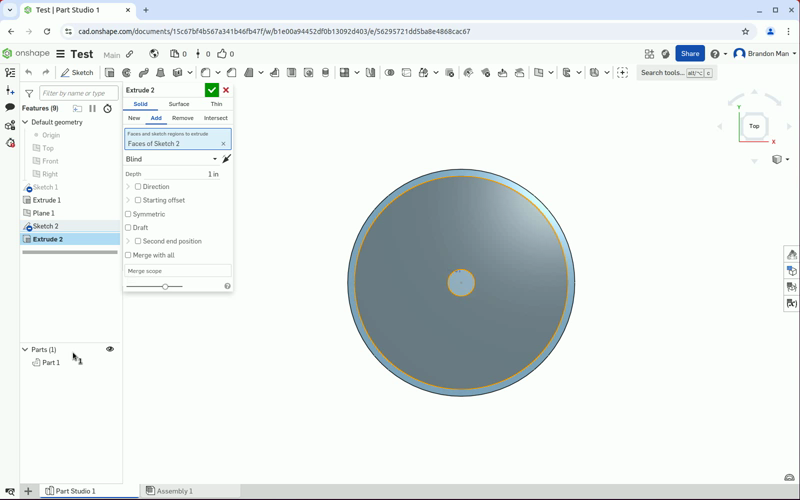
mouse_move(143, 106)
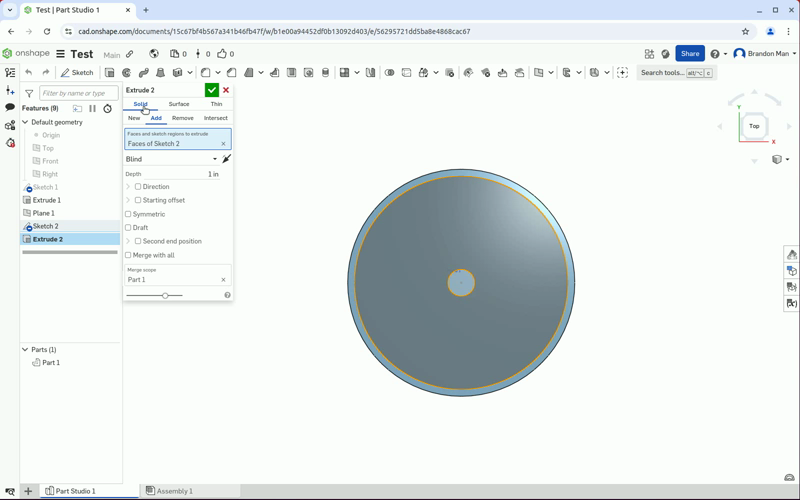
click(143, 106)
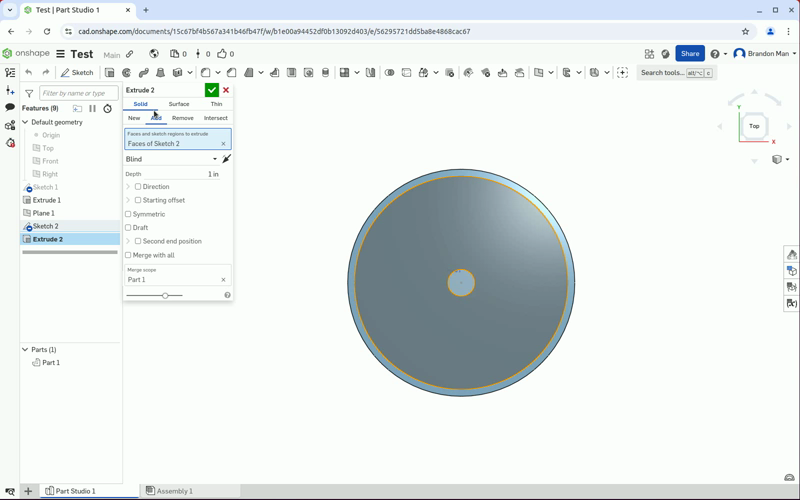
mouse_move(186, 120)
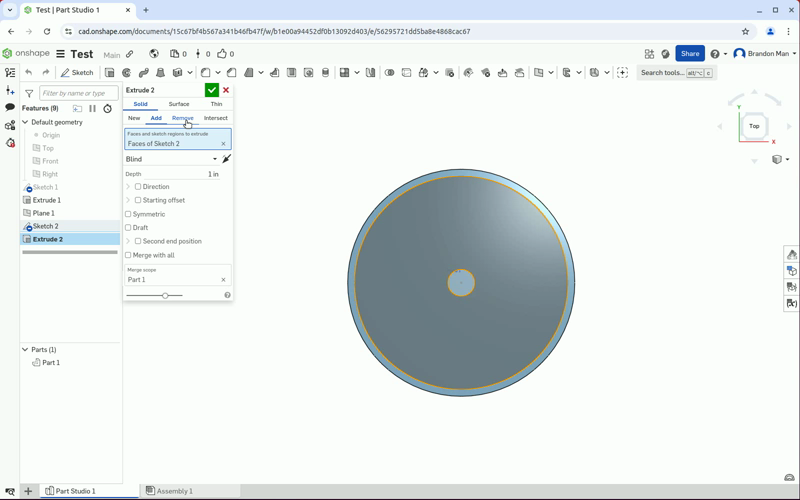
click(186, 120)
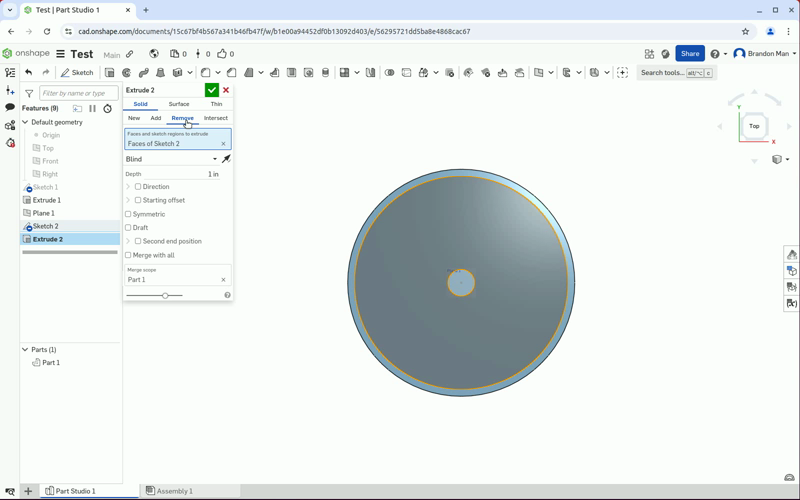
key(tab, 4)
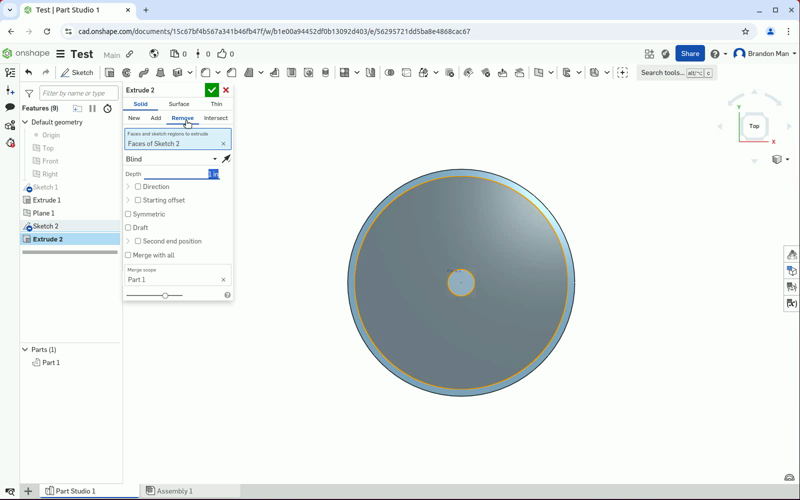
text(7.462)
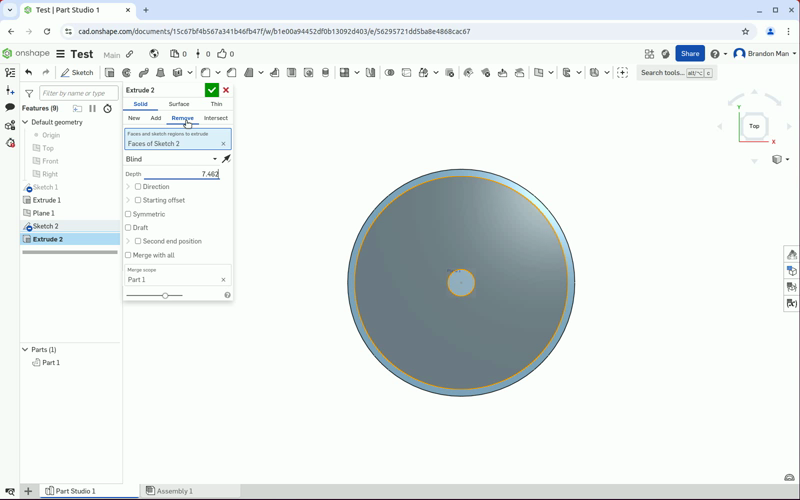
key(tab, 6)
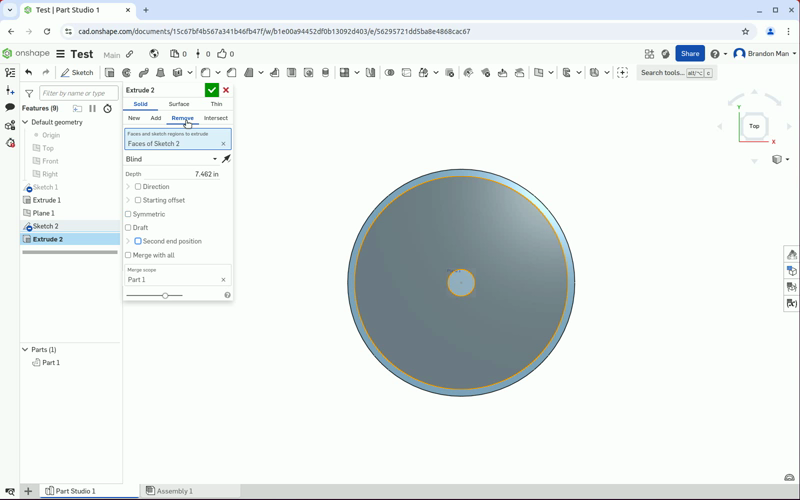
key(space)
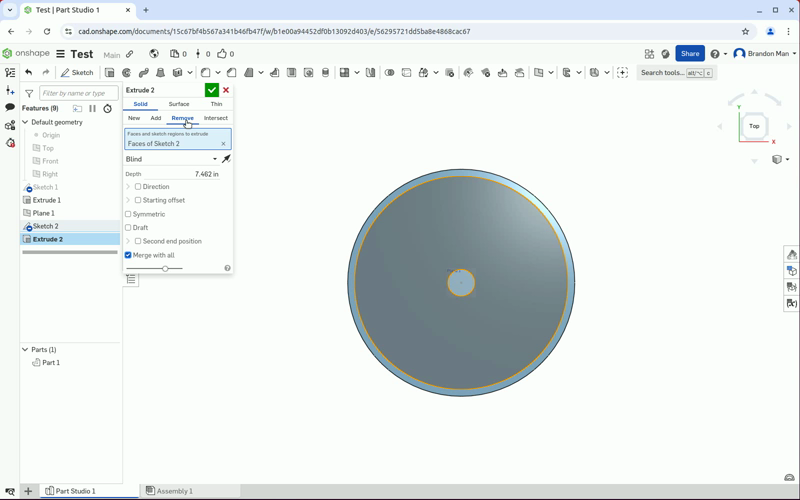
key(enter)
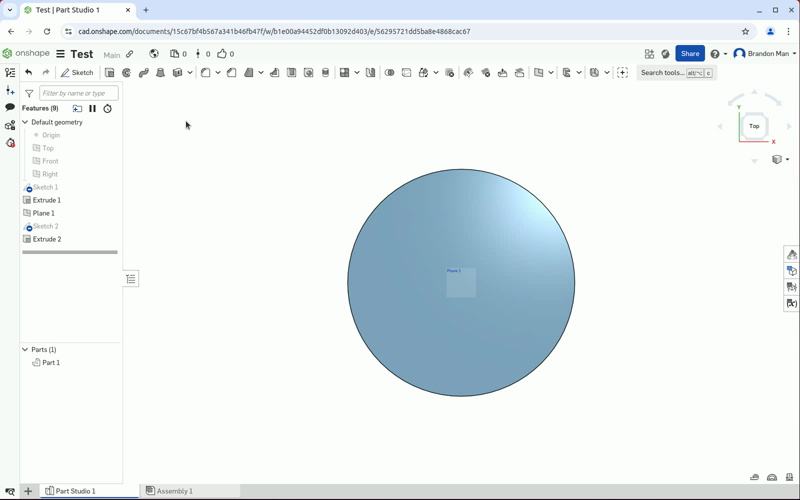
key(shift+h)
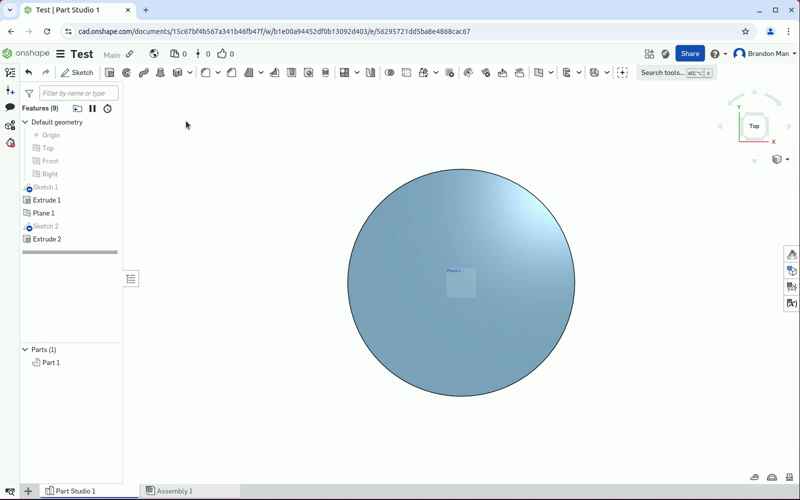
key(shift+h)
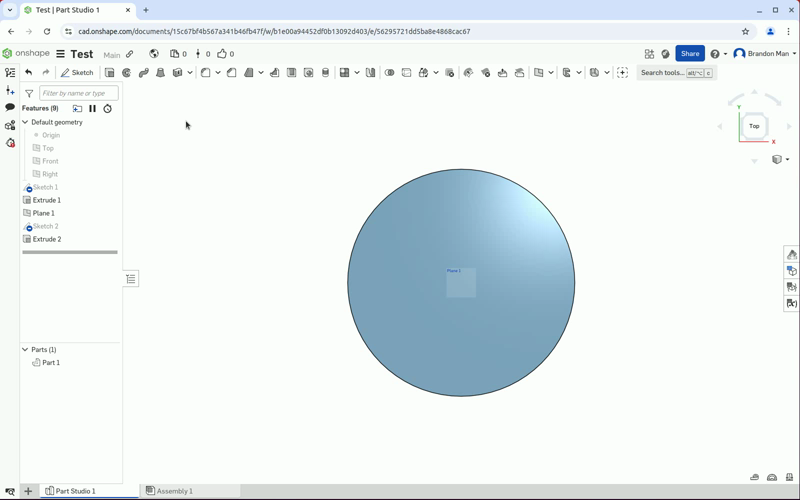
mouse_move(73, 189)
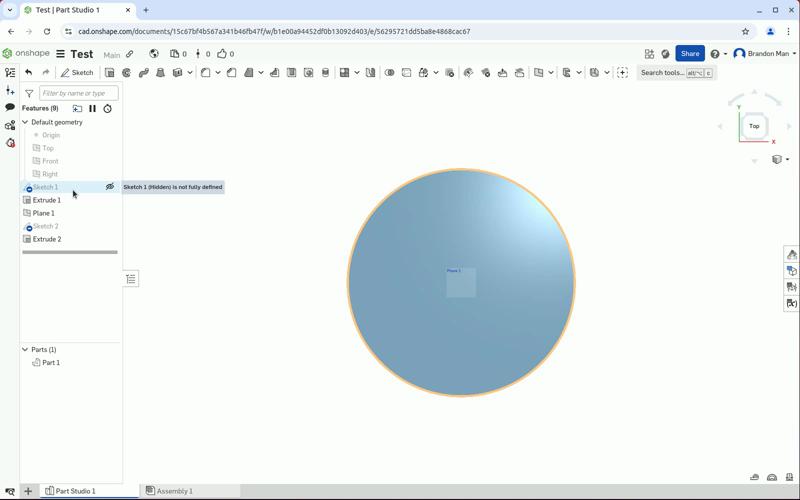
click(73, 189)
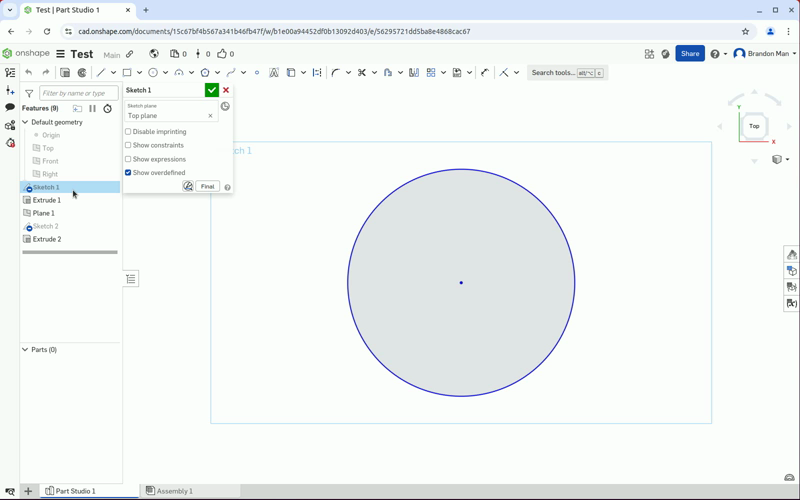
mouse_move(229, 92)
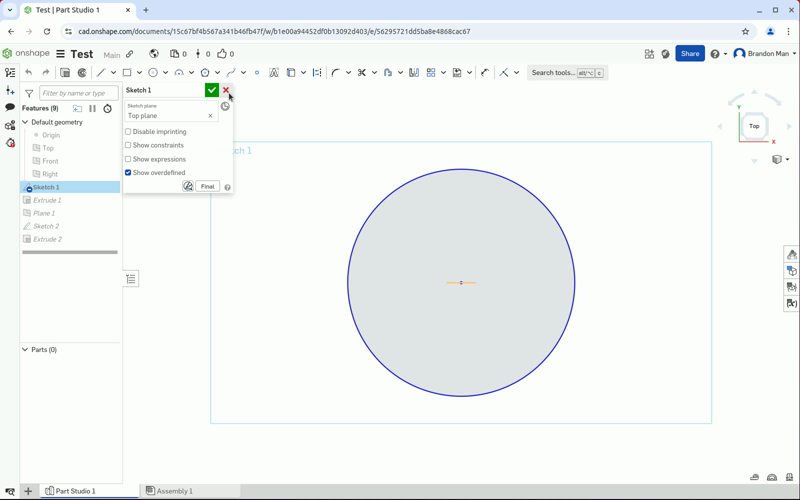
click(229, 92)
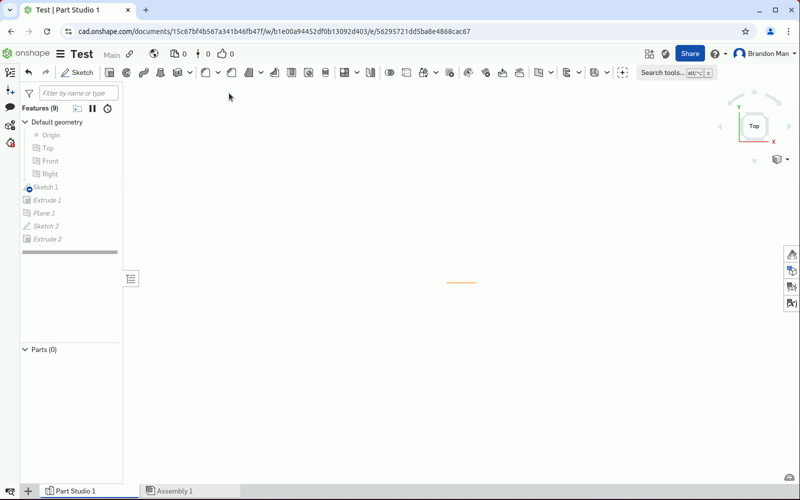
key(shift+s)
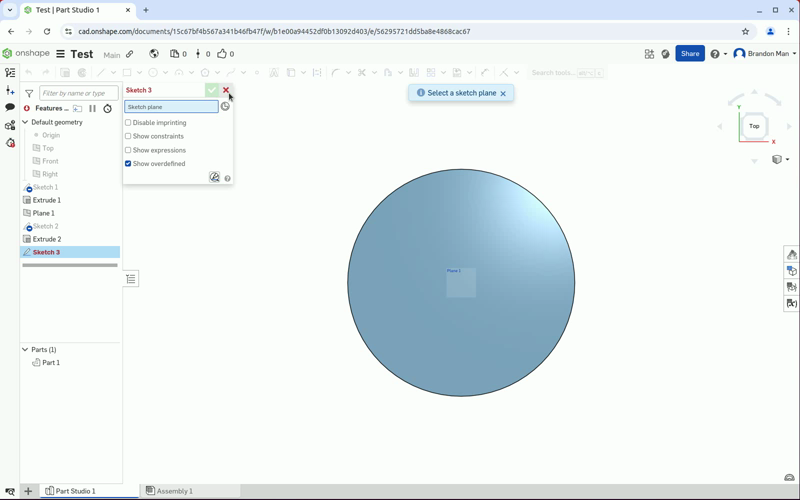
mouse_move(73, 215)
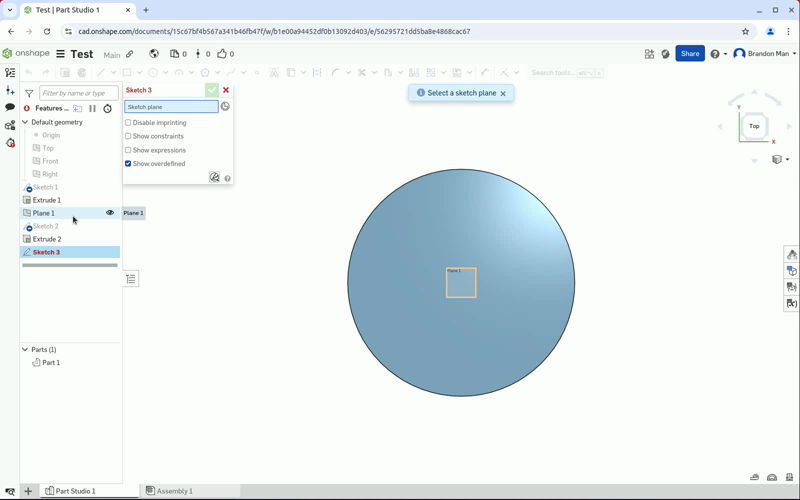
click(73, 215)
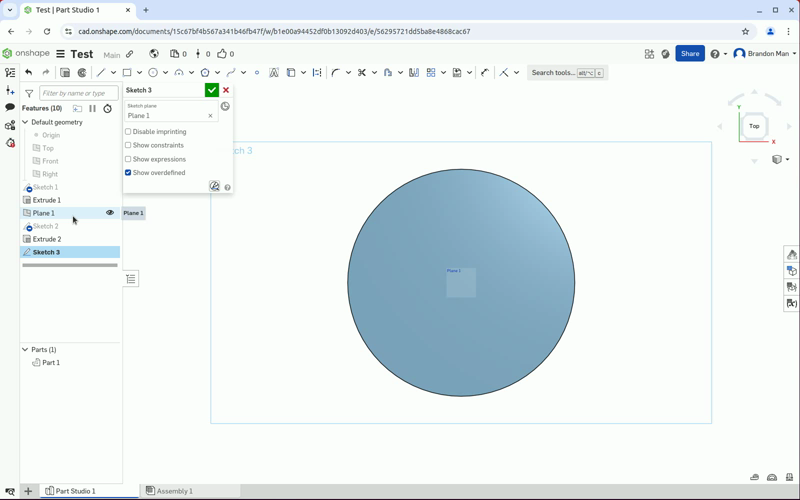
mouse_move(73, 352)
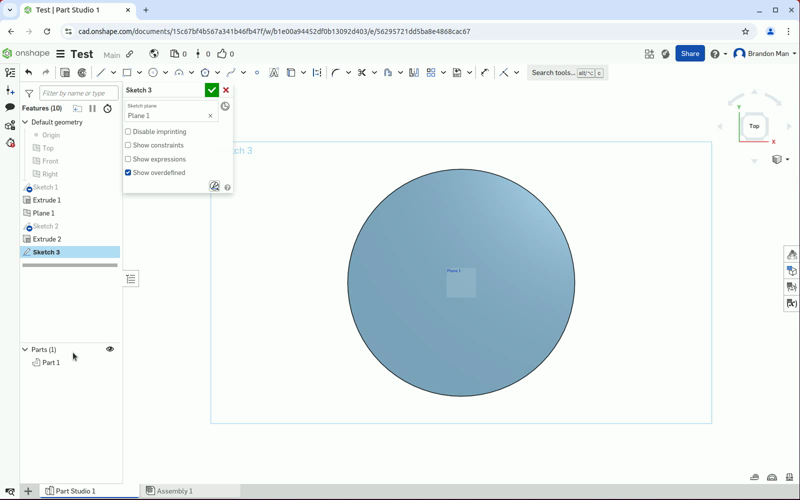
key(y)
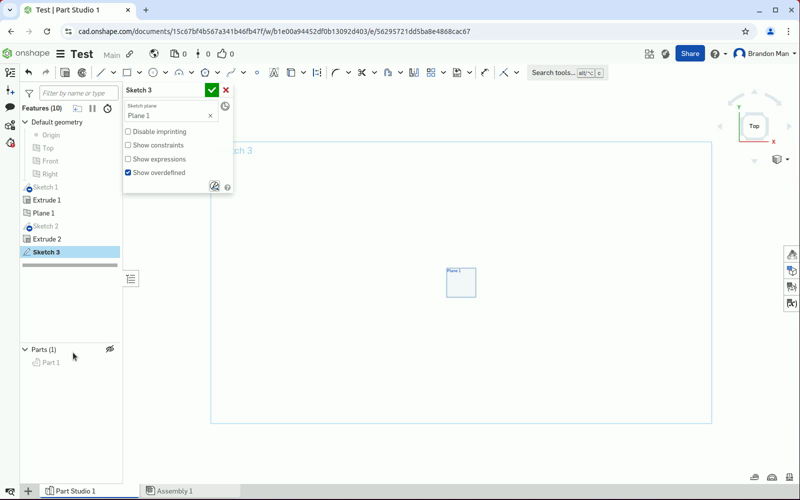
key(c)
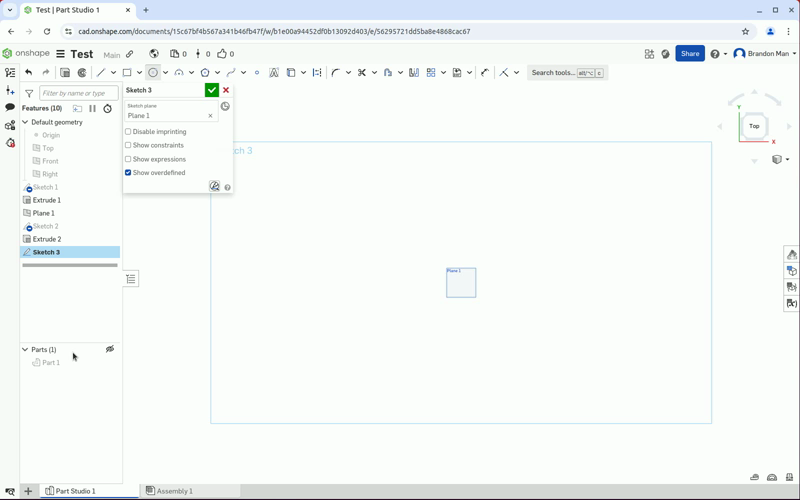
key_down(shift)
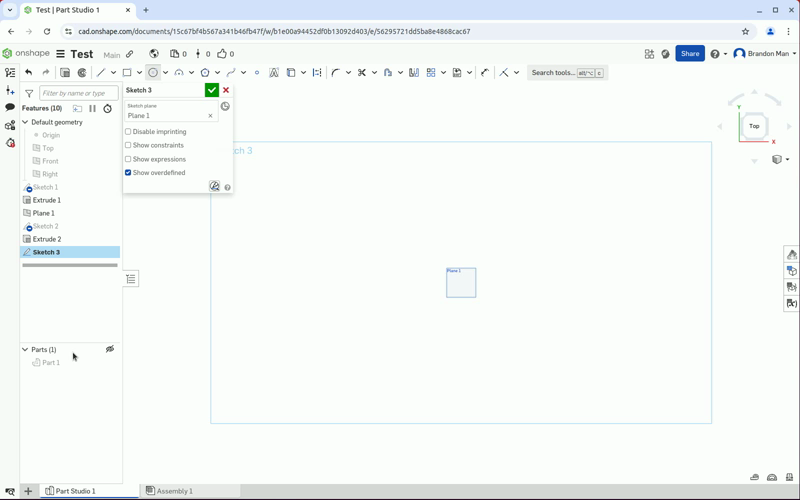
mouse_move(461, 282)
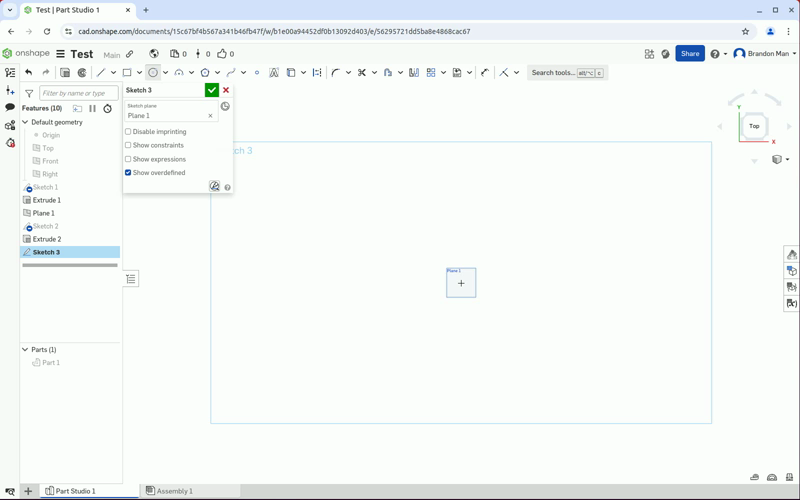
click(461, 282)
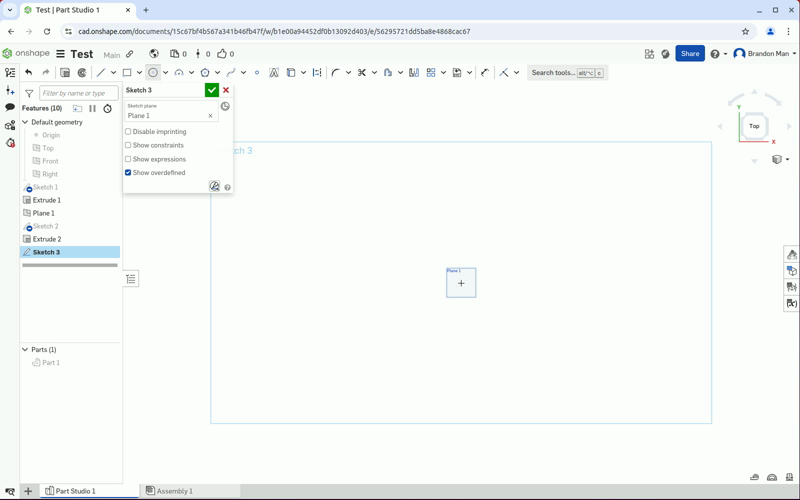
key_up(shift)
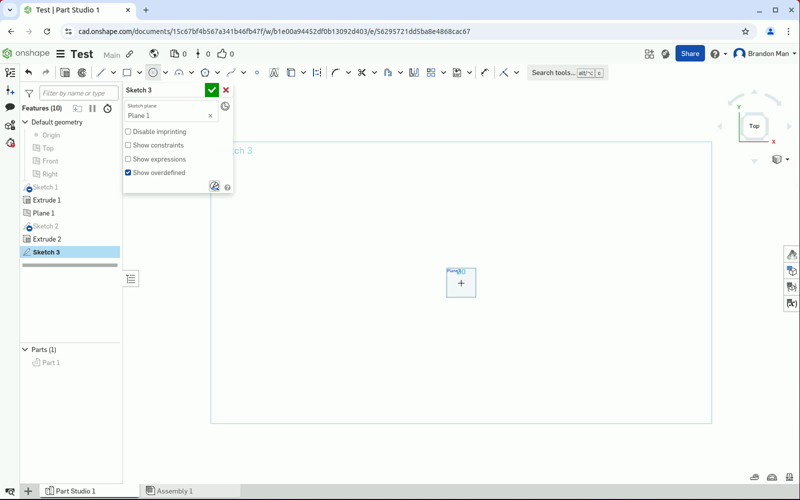
mouse_move(472, 282)
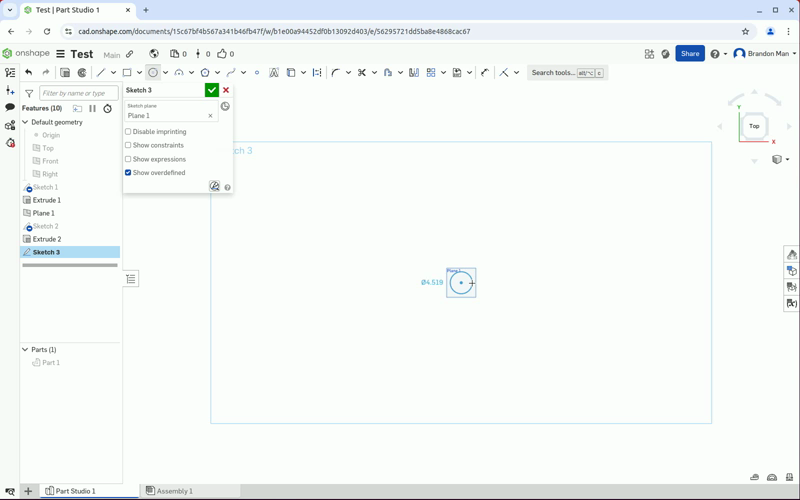
click(472, 282)
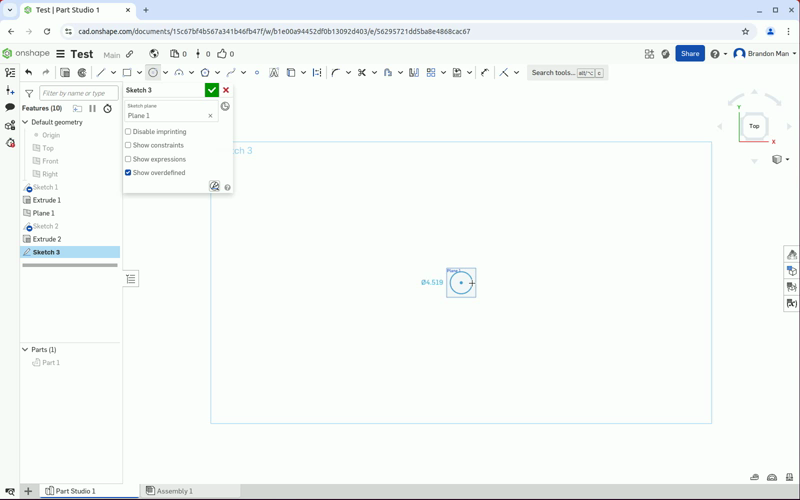
key(esc)
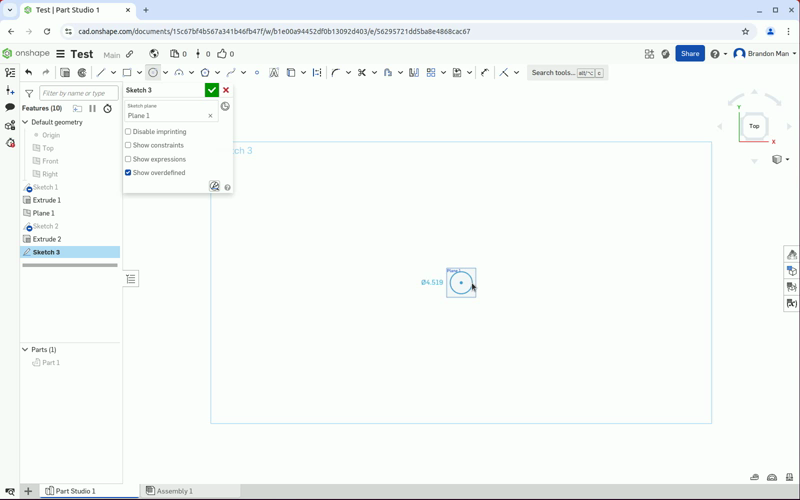
mouse_move(462, 278)
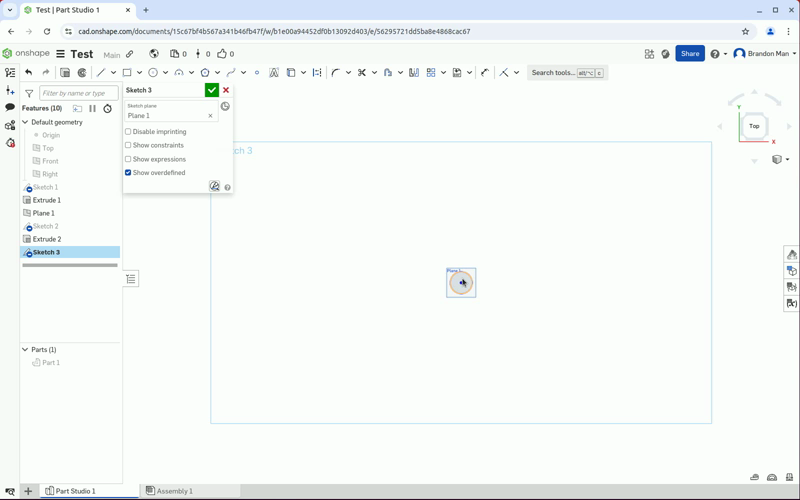
scroll(6)
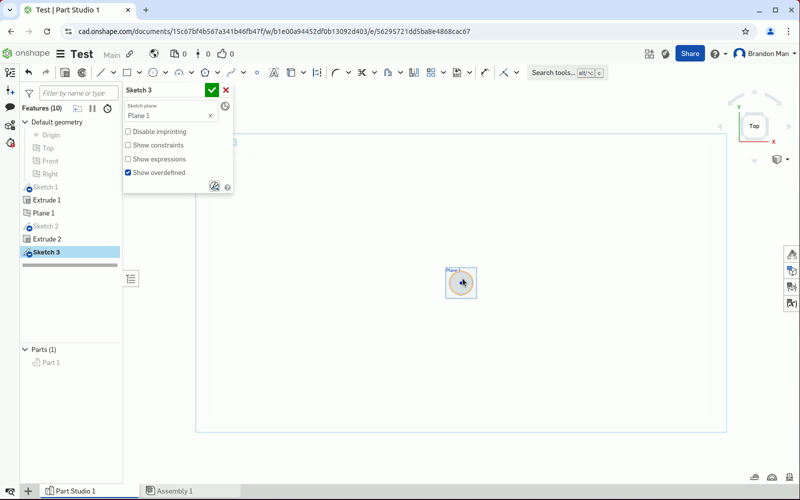
scroll(6)
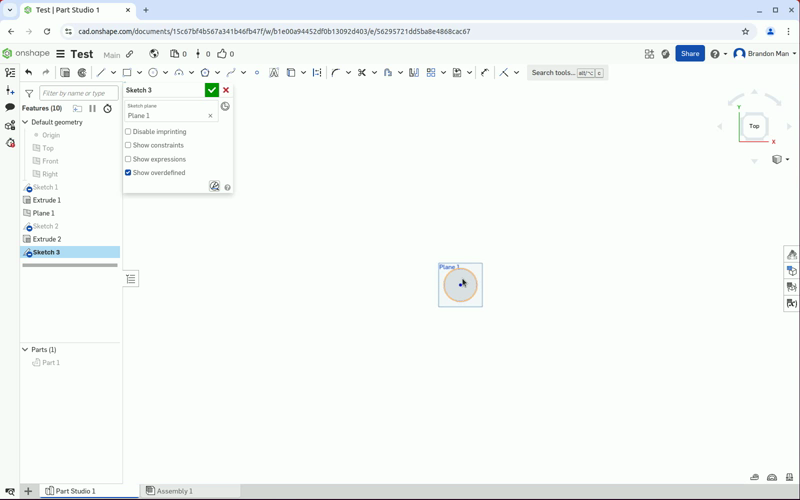
scroll(6)
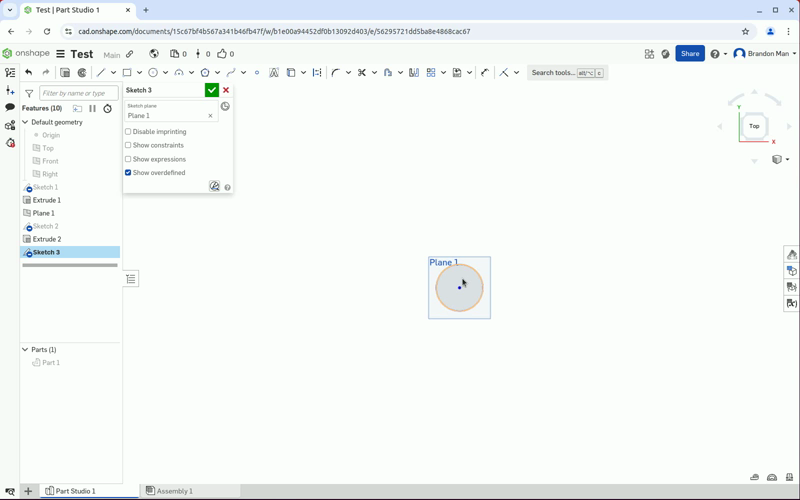
scroll(6)
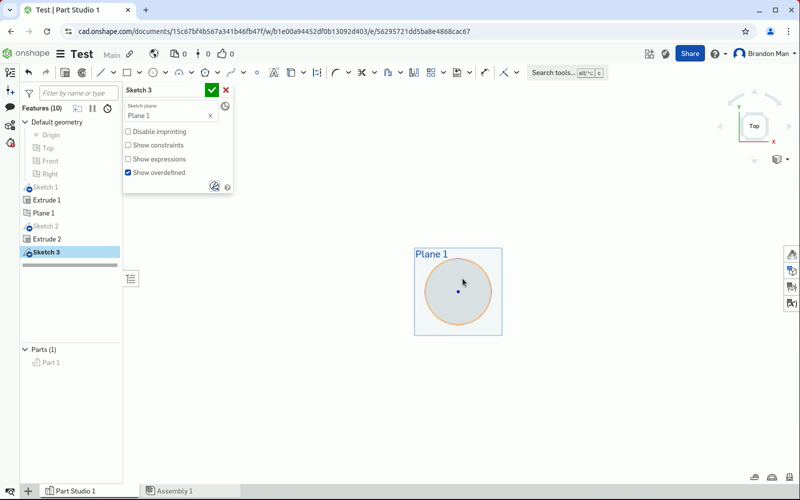
scroll(6)
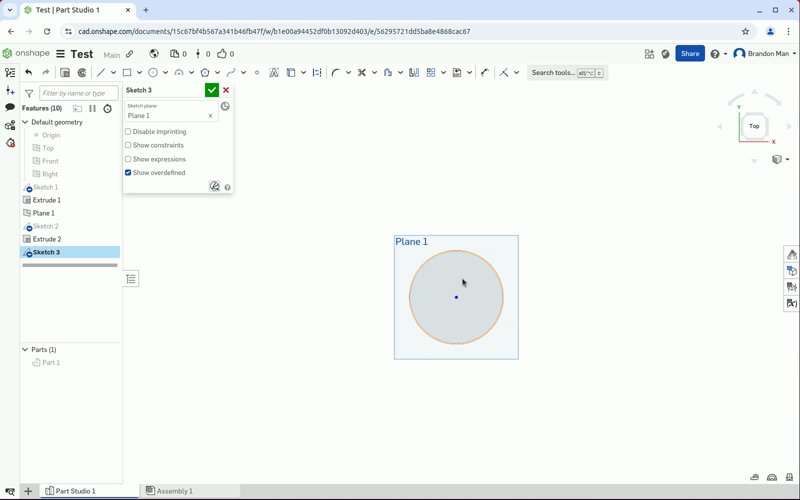
scroll(6)
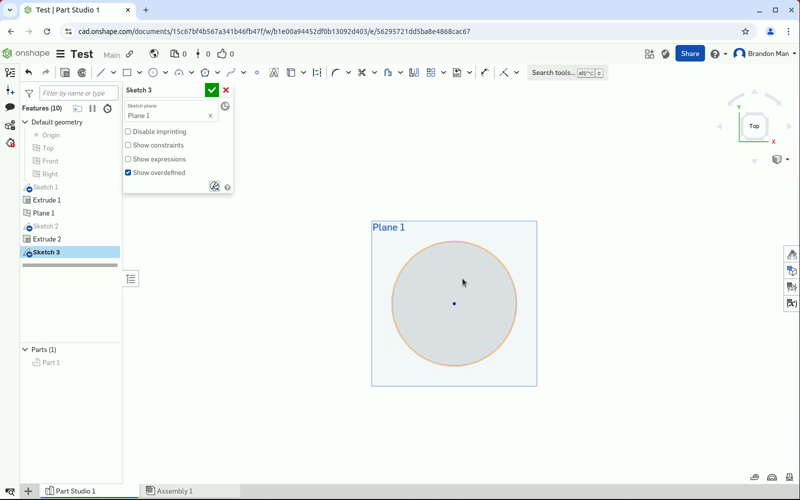
scroll(6)
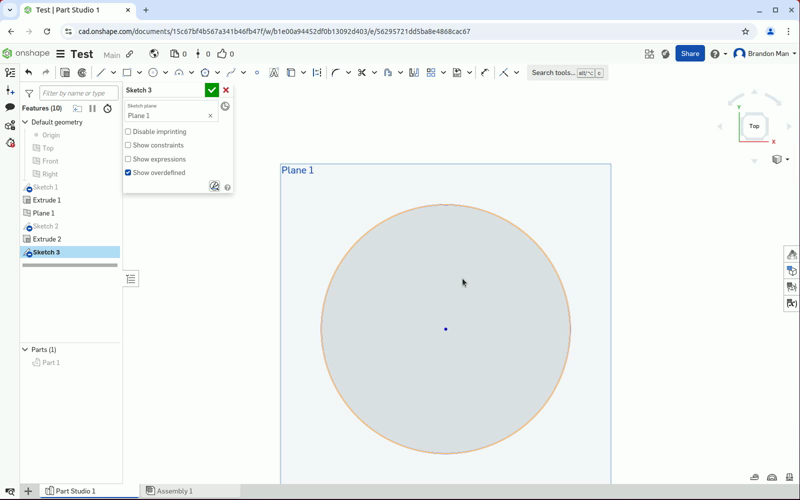
click(462, 278)
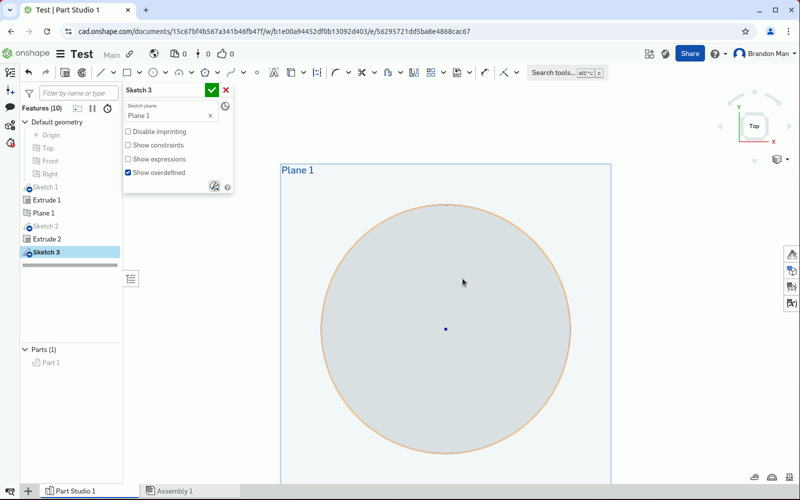
scroll(-6)
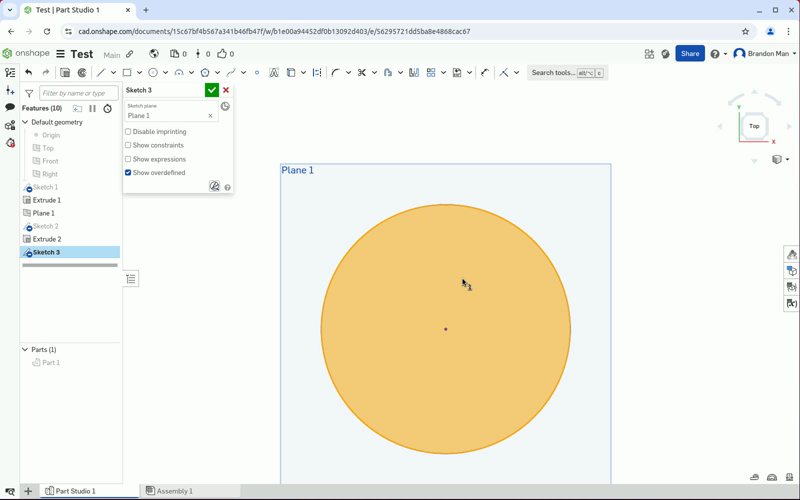
scroll(-6)
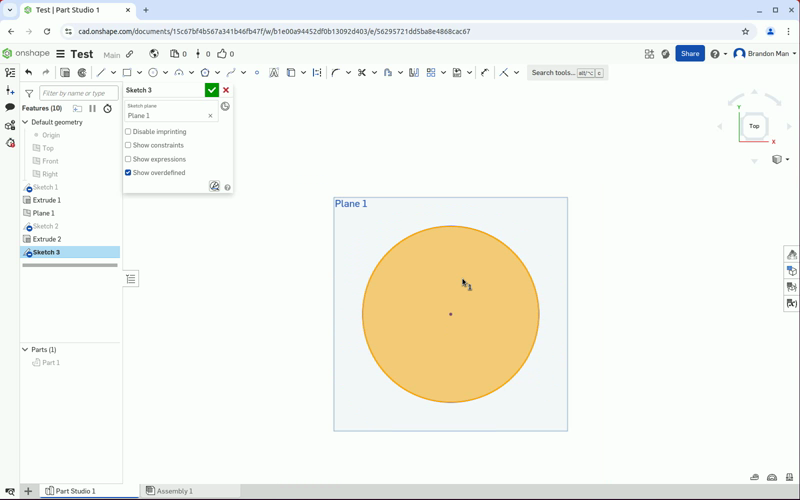
scroll(-6)
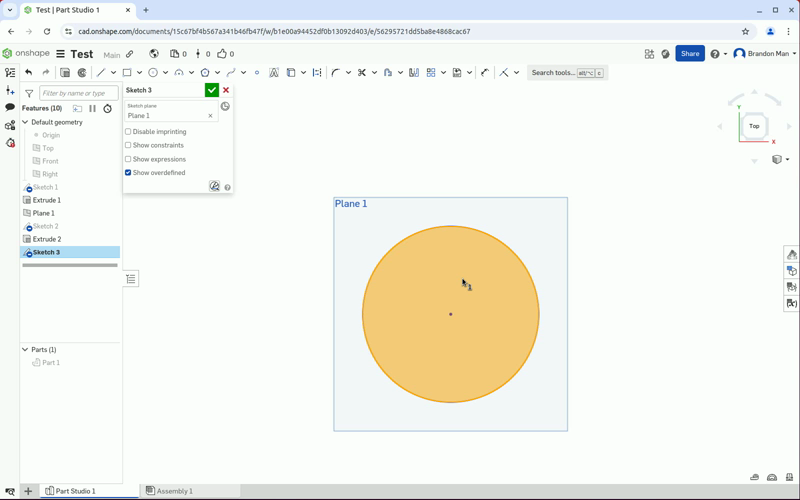
scroll(-6)
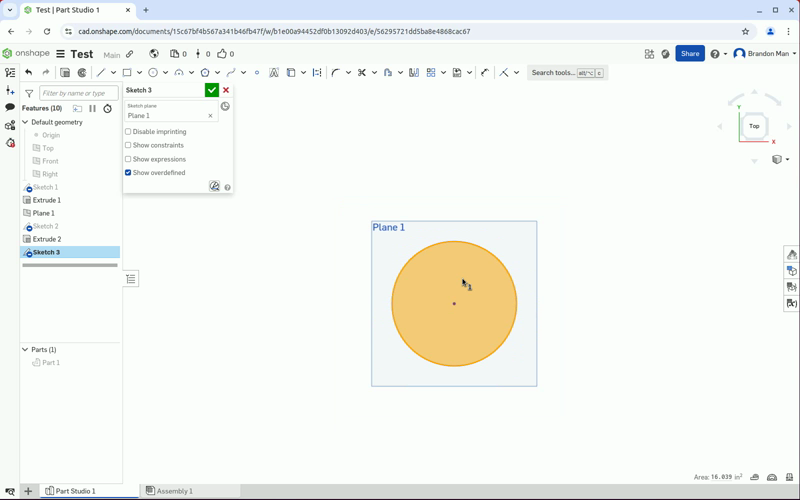
scroll(-6)
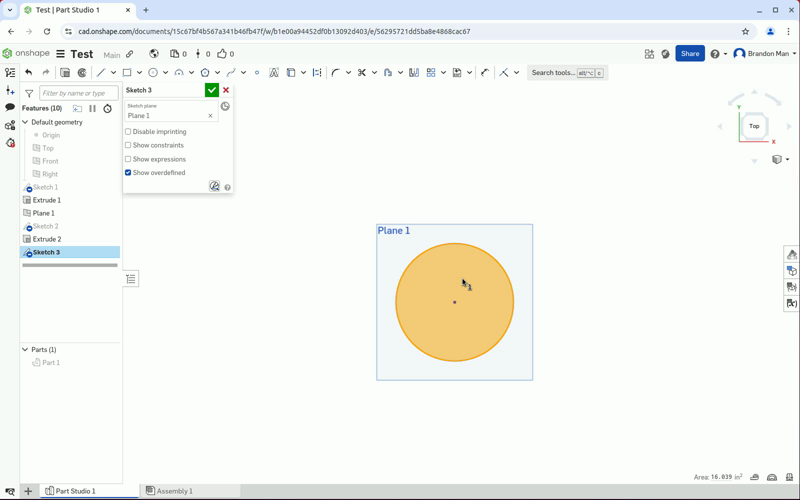
scroll(-6)
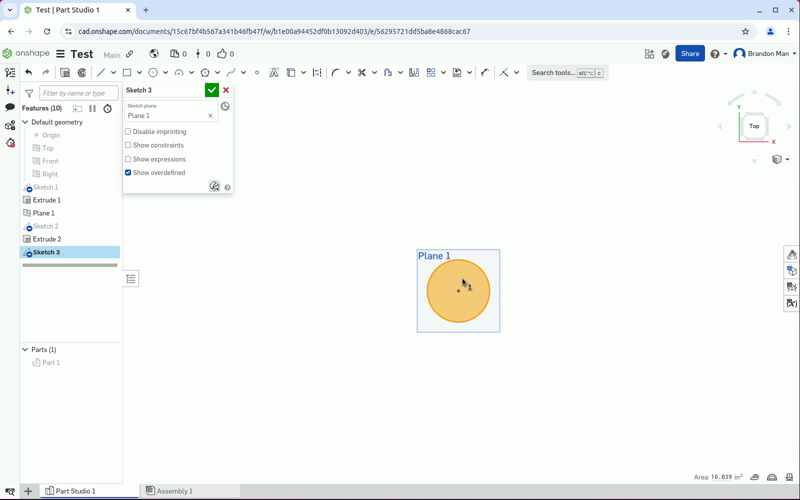
scroll(-6)
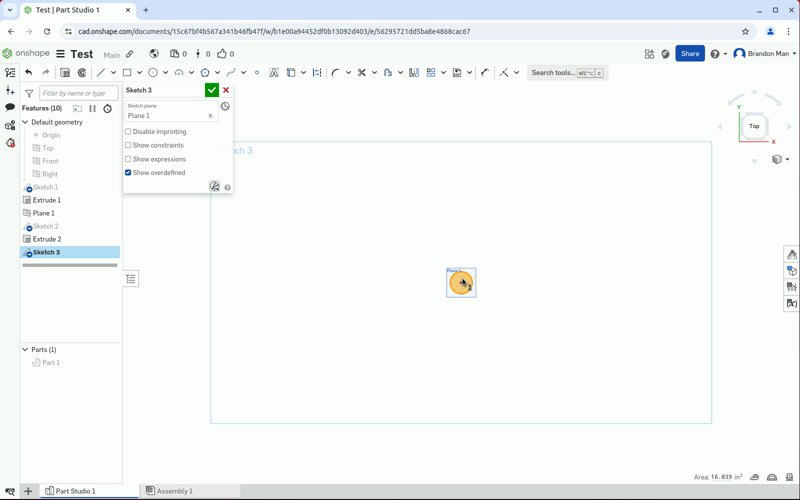
mouse_move(73, 352)
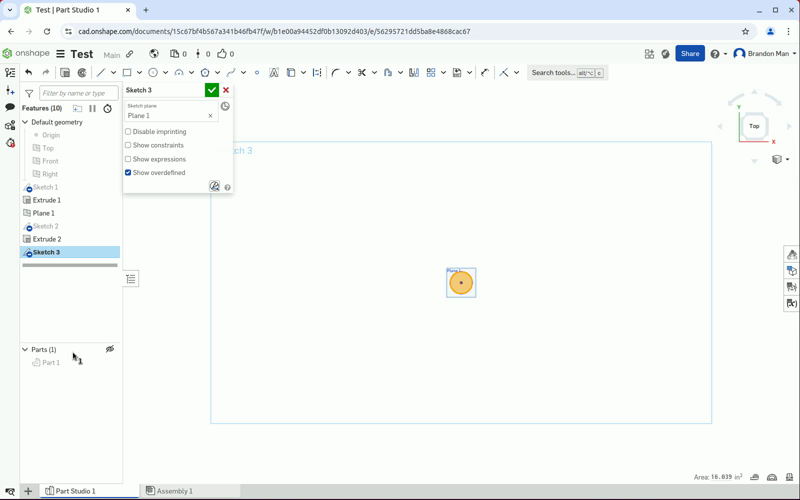
key(shift+y)
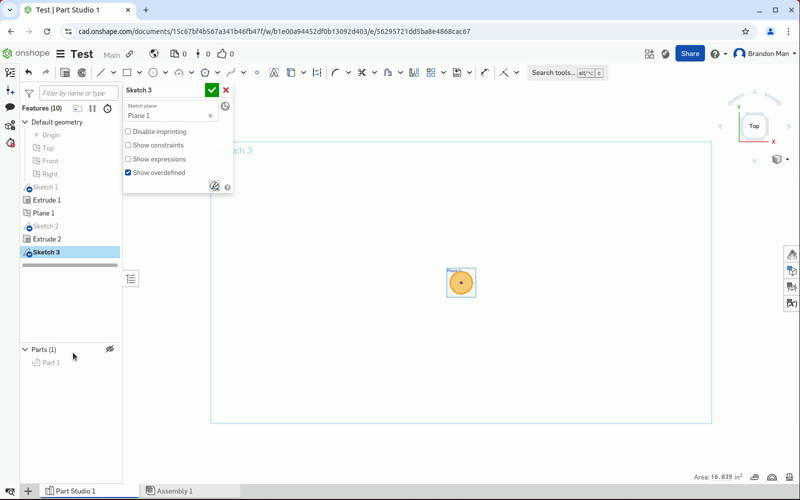
key(shift+e)
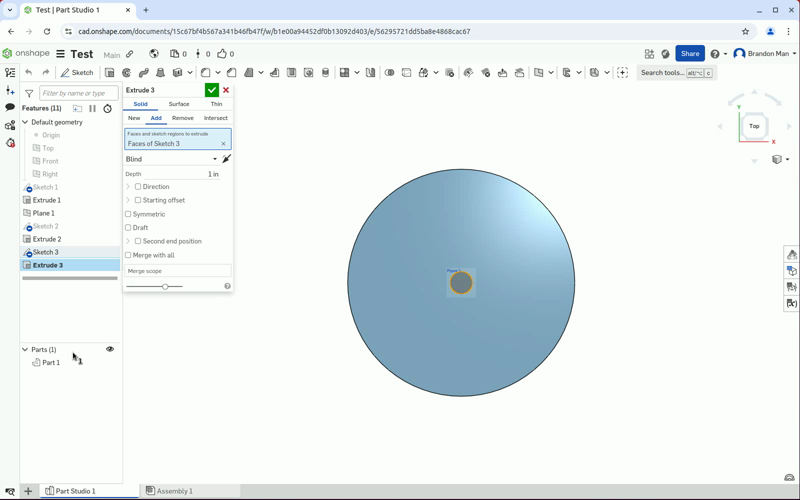
mouse_move(143, 106)
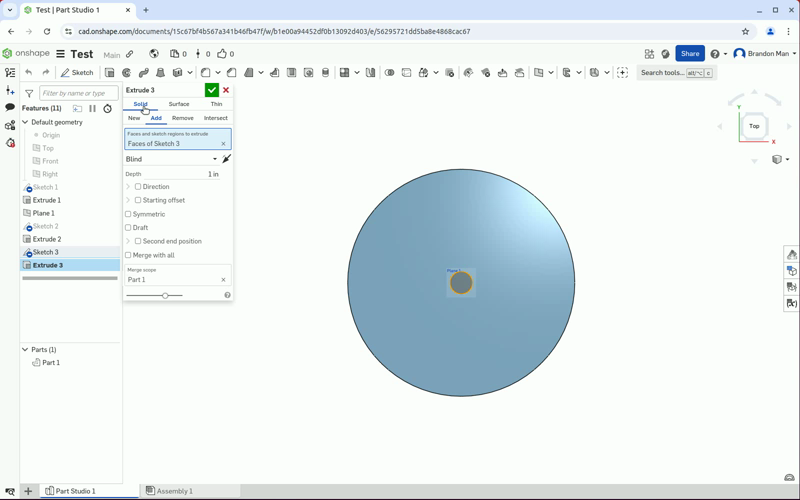
click(143, 106)
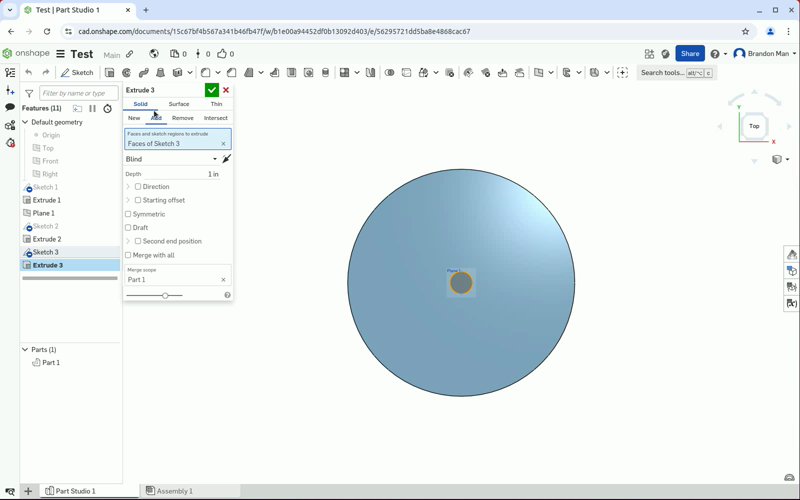
mouse_move(186, 120)
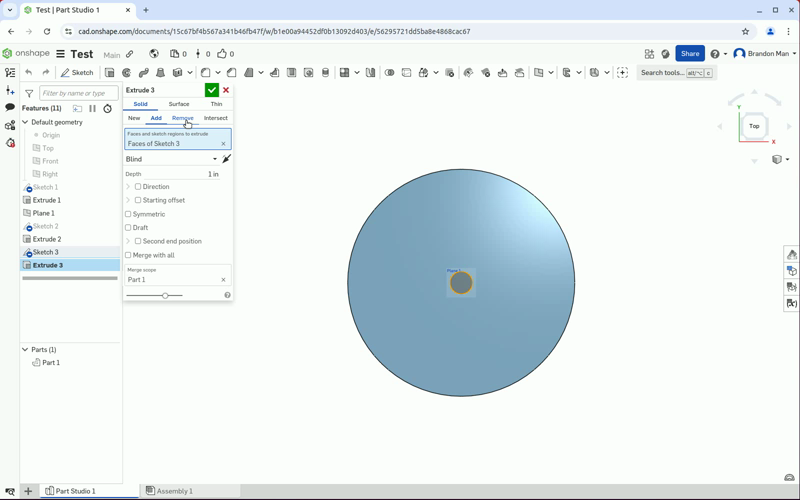
click(186, 120)
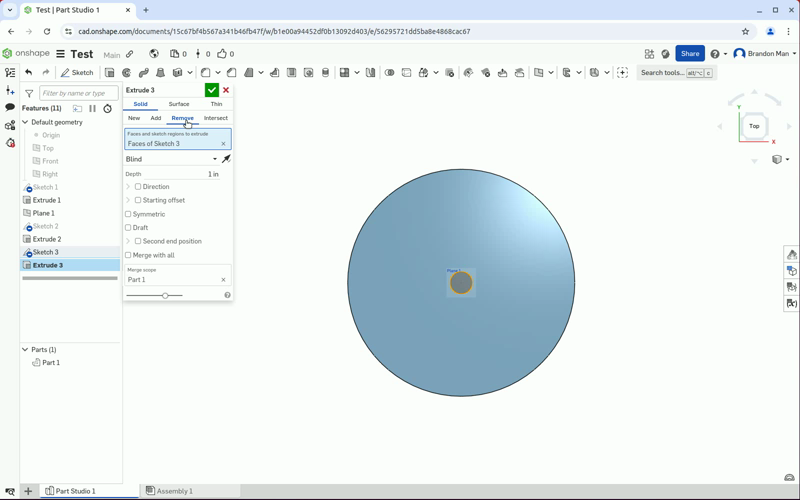
key(tab, 4)
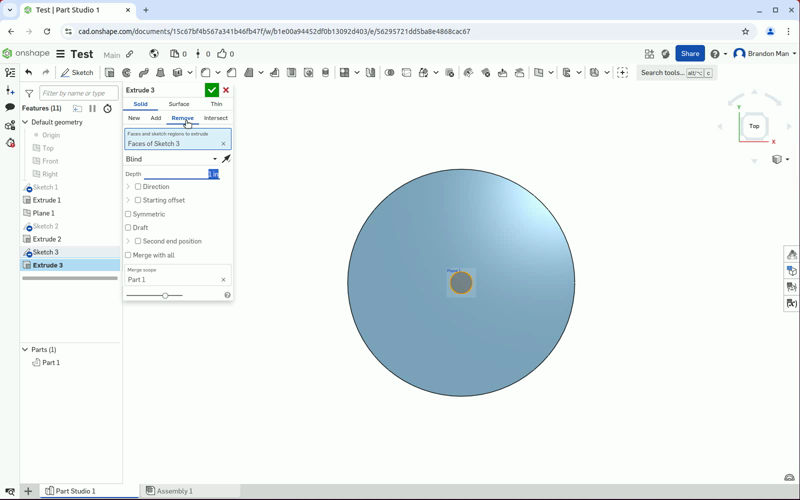
text(7.462)
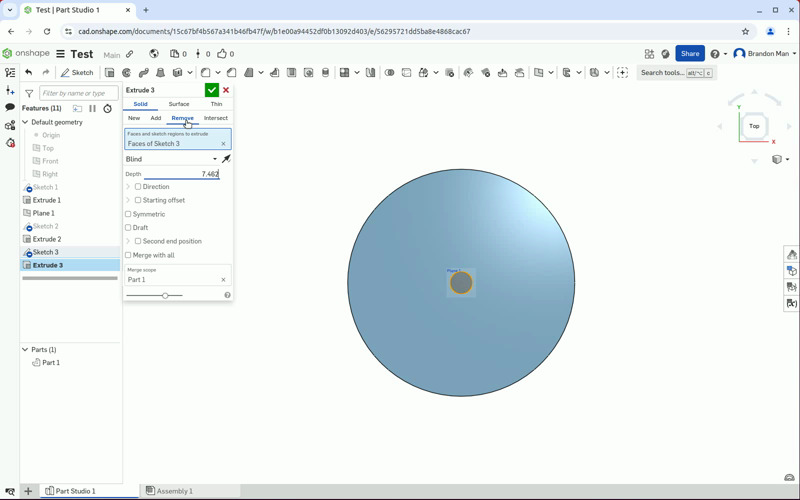
key(tab, 6)
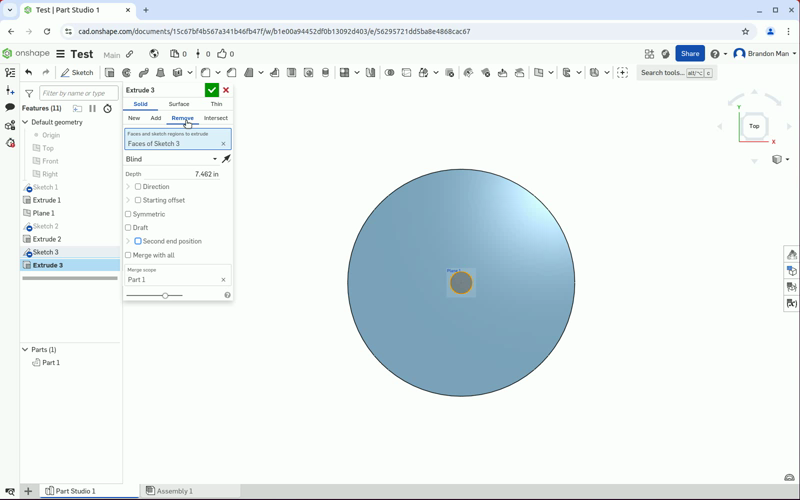
key(space)
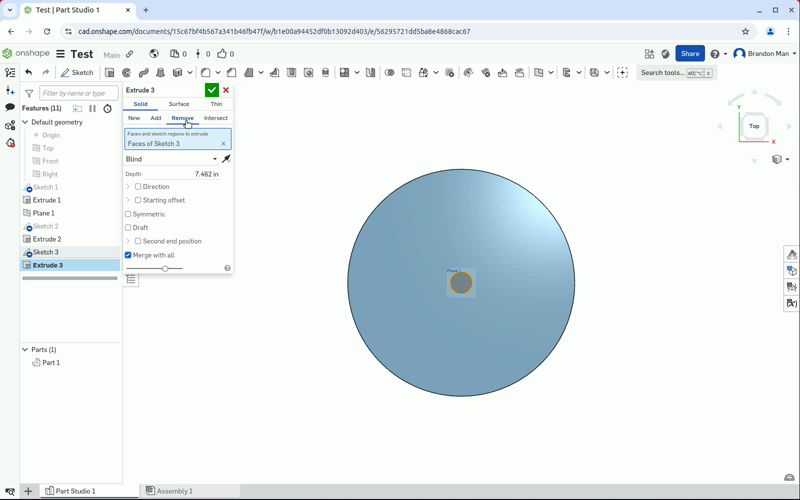
key(enter)
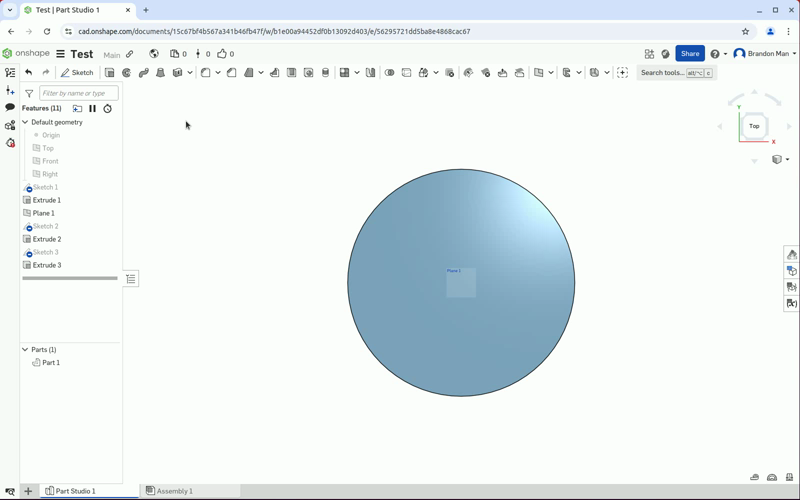
key(shift+h)
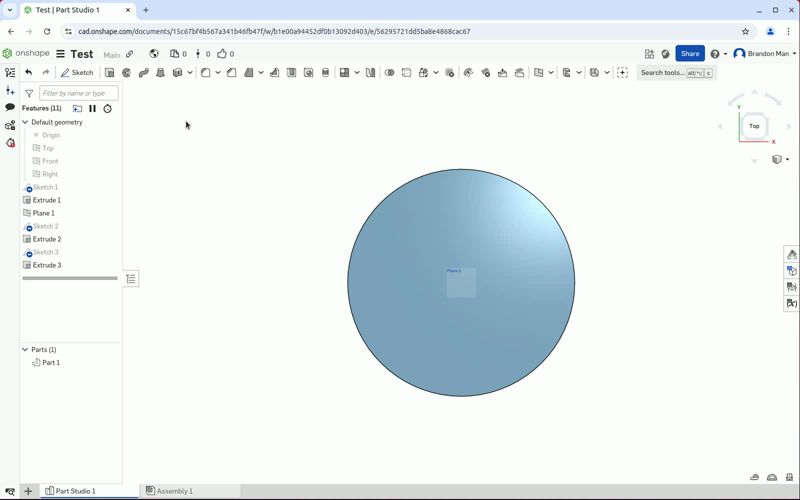
key(shift+h)
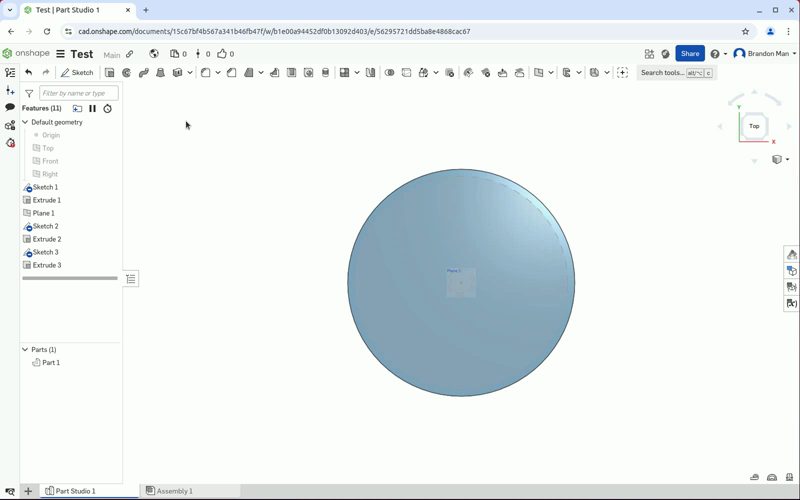
key(shift+7)
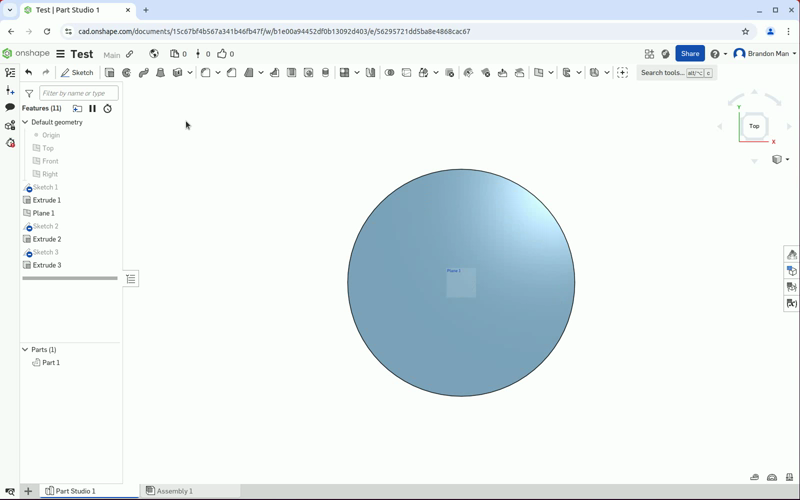
key(up, 3)
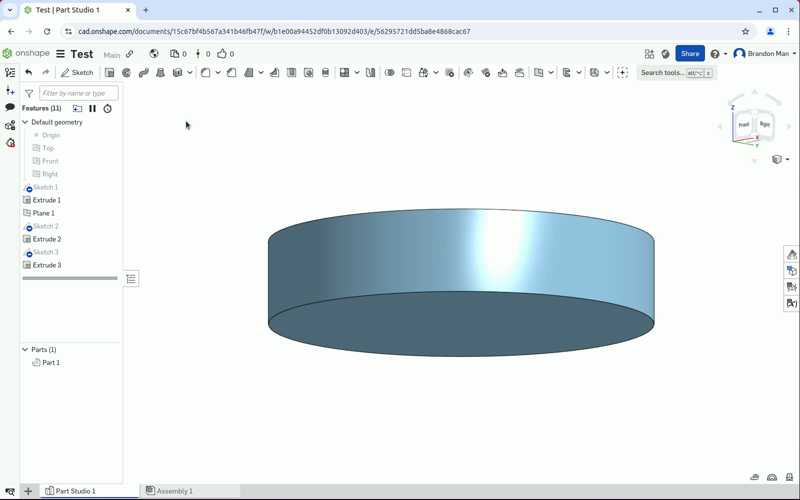
key(left, 3)
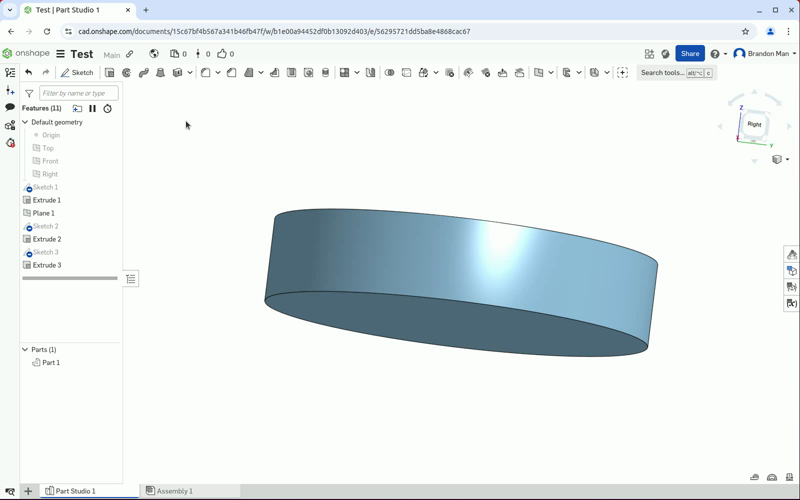
key(right, 3)
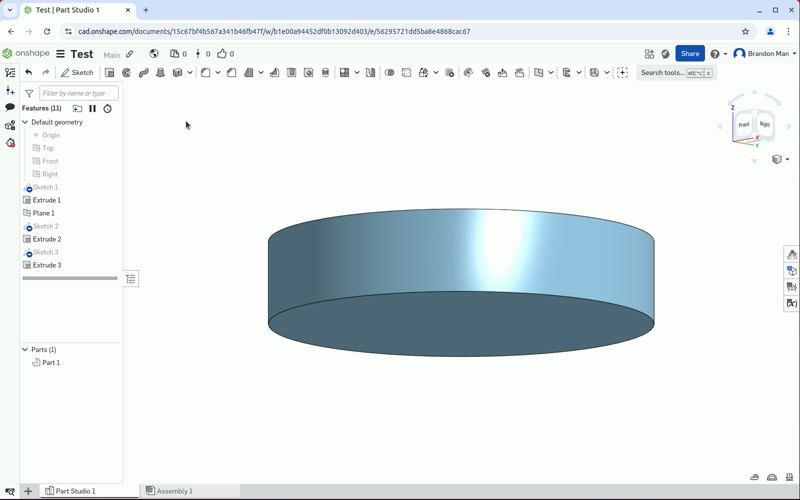
key(down, 3)
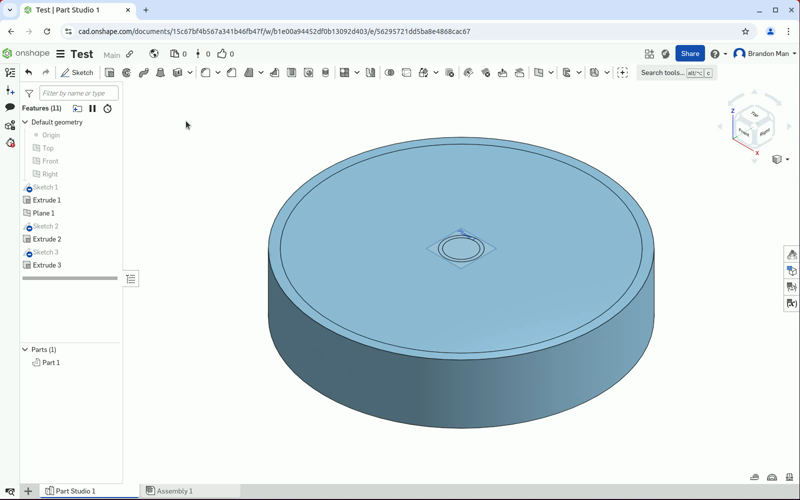
mouse_move(73, 189)
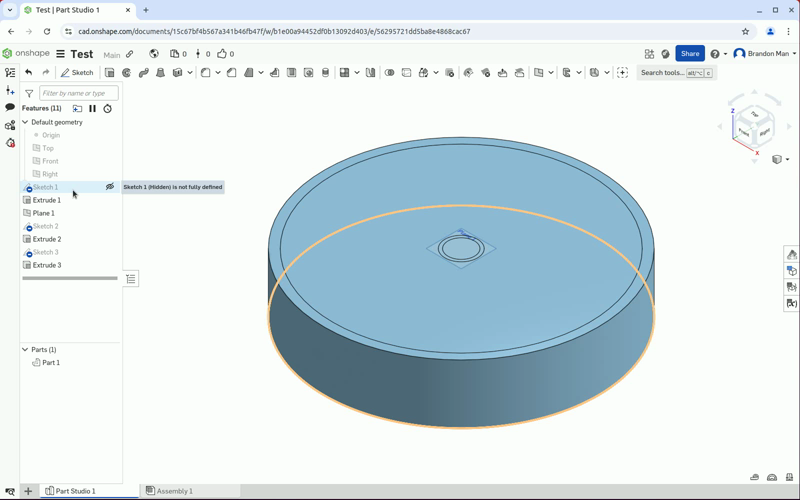
click(73, 189)